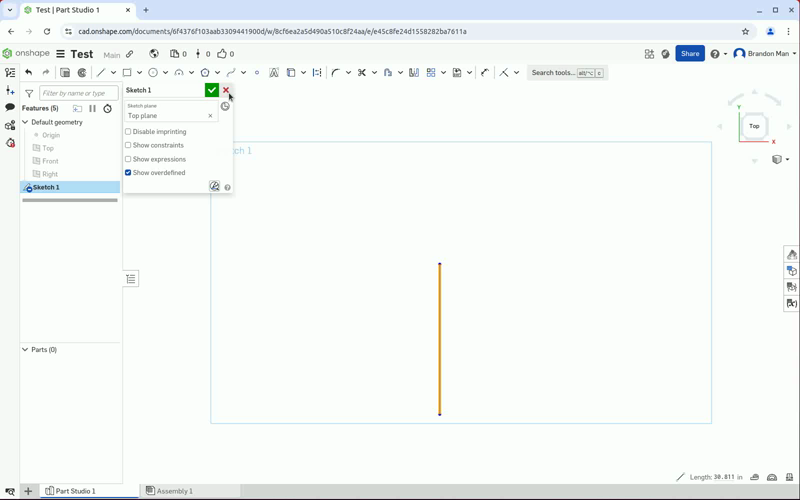
key(shift+h)
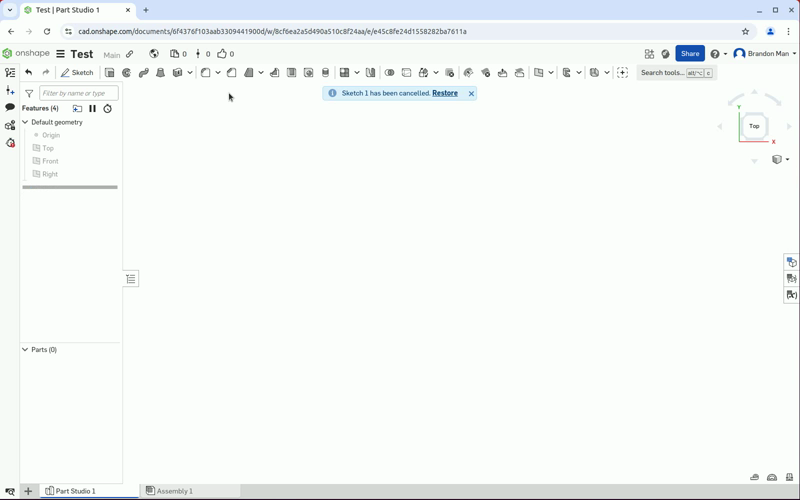
mouse_move(73, 352)
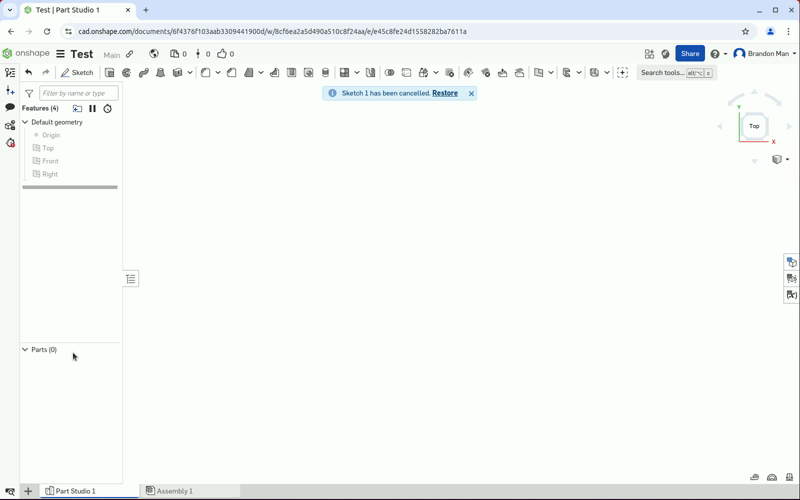
key(y)
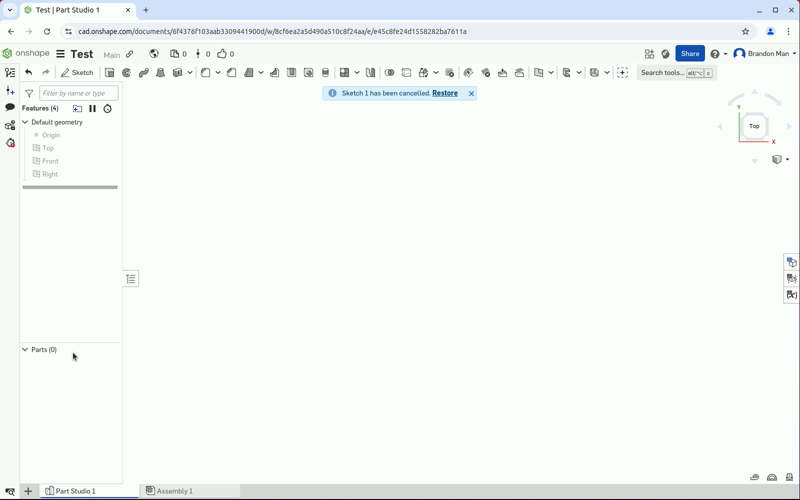
key(shift+p)
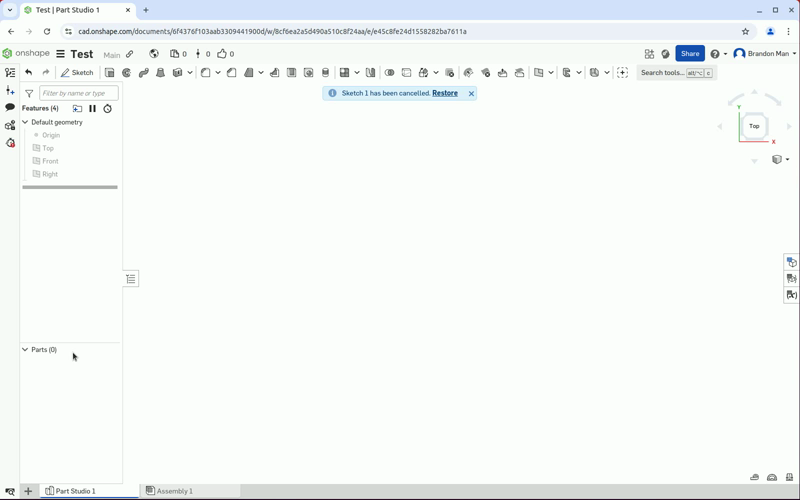
key(space)
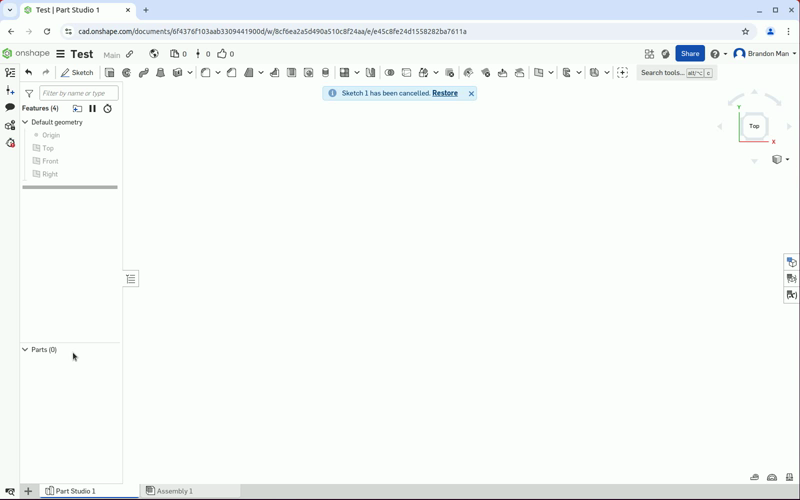
key_down(shift)
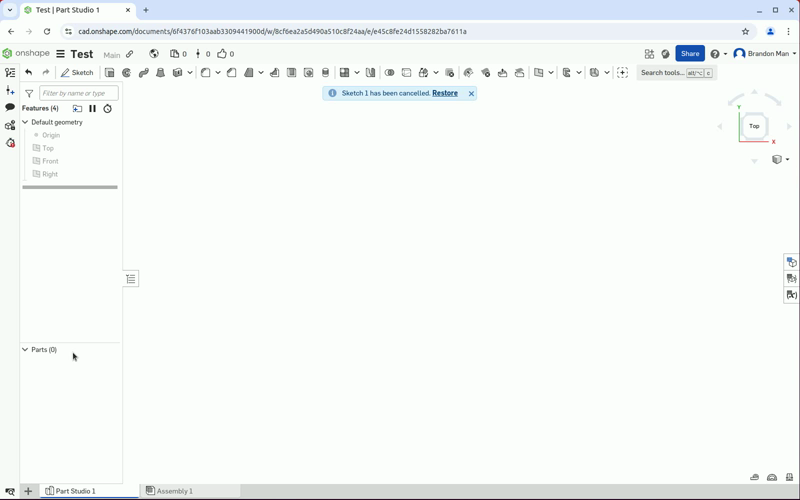
key(up)
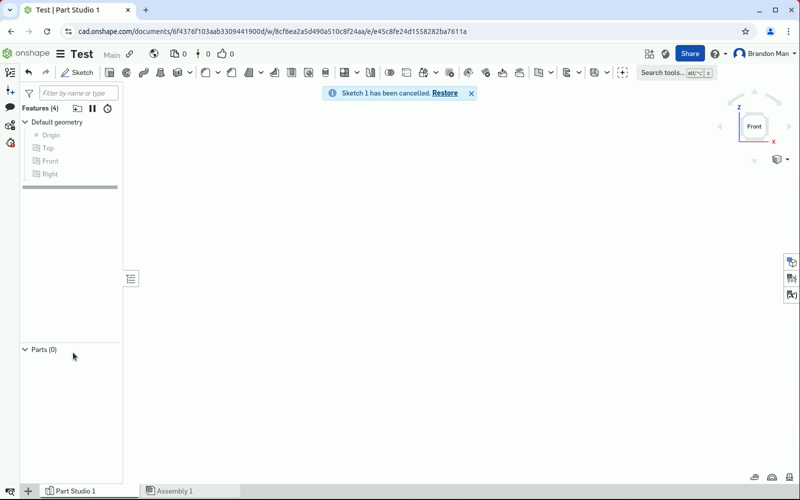
key_up(shift)
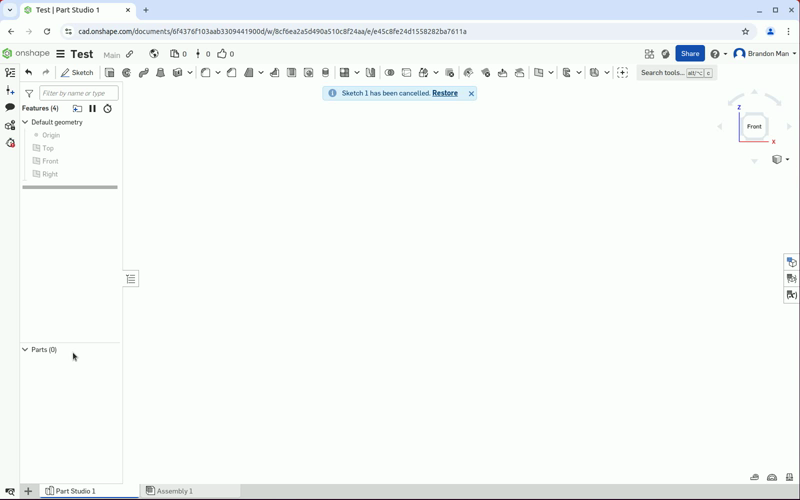
key(space)
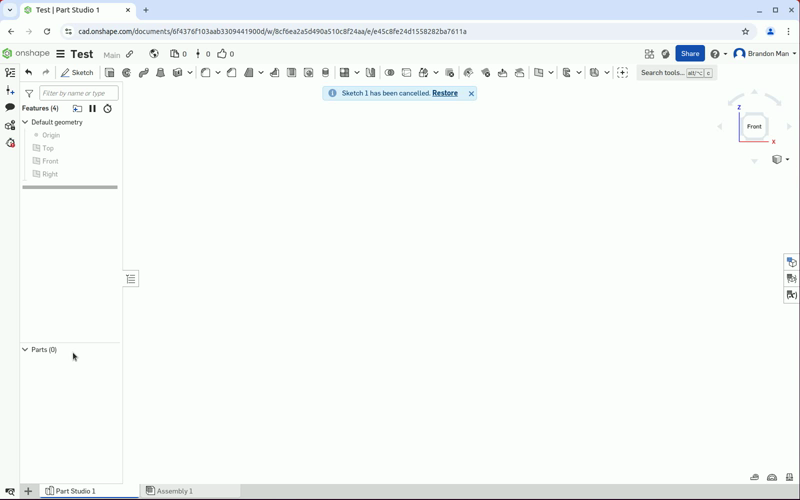
key_down(shift)
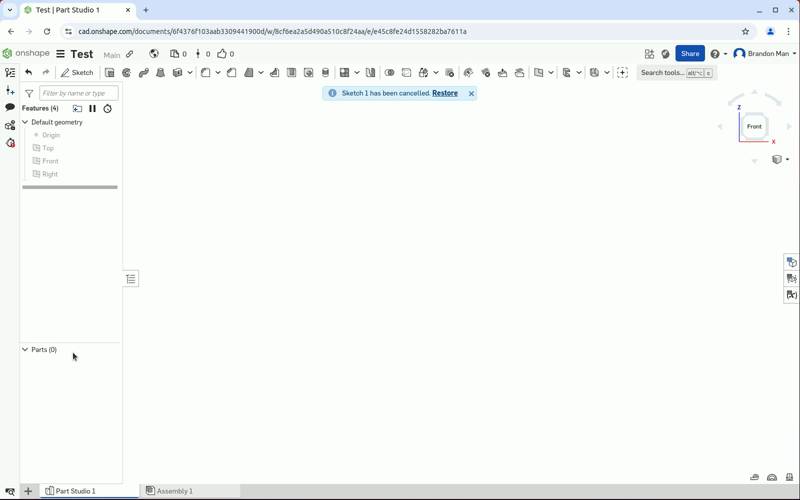
key(left)
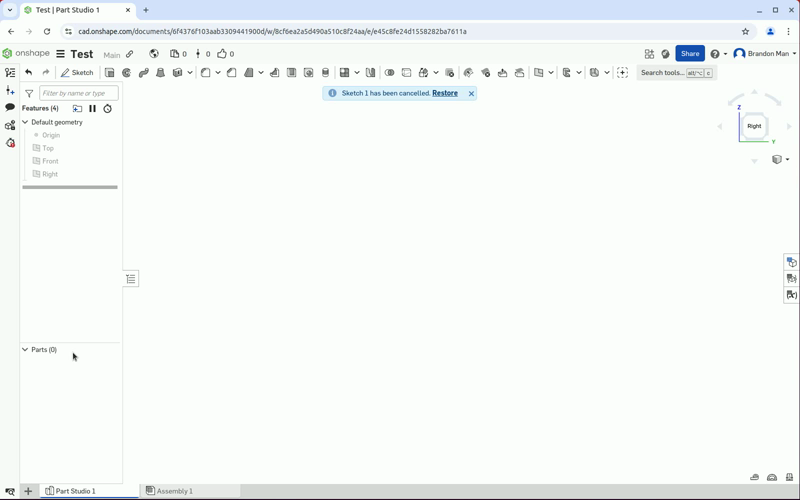
key_up(shift)
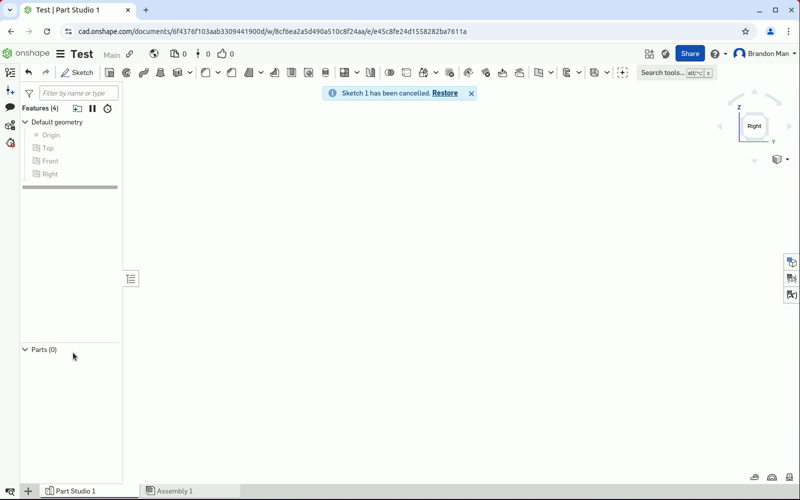
mouse_move(73, 352)
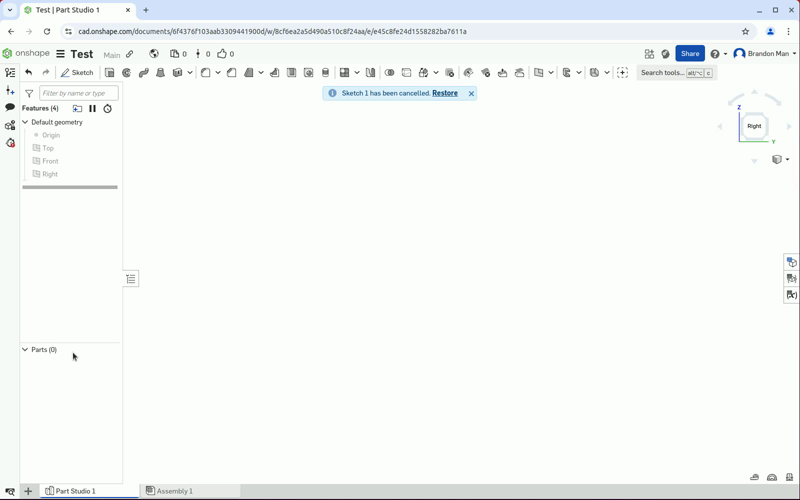
key(shift+y)
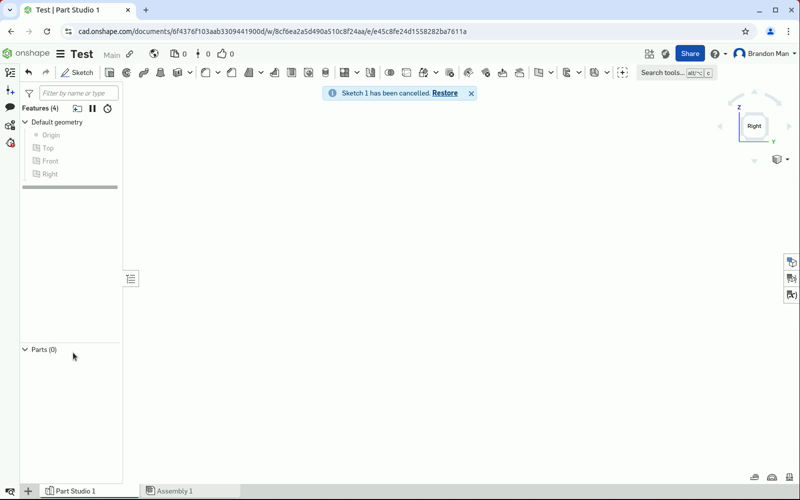
key(shift+s)
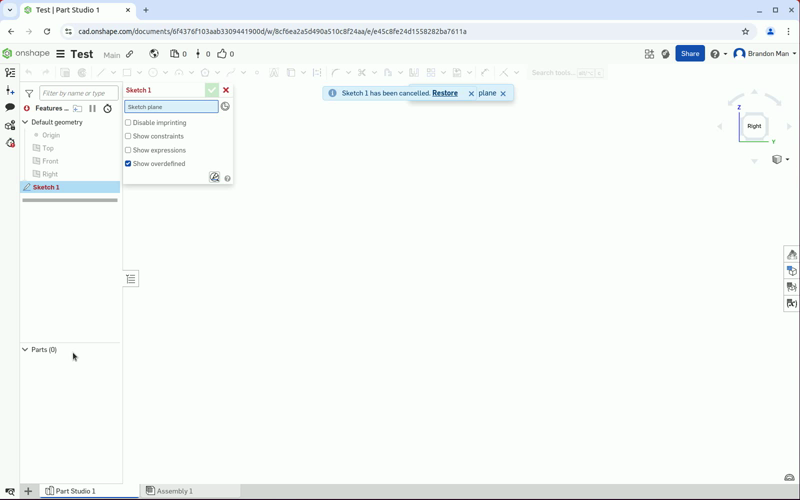
mouse_move(73, 176)
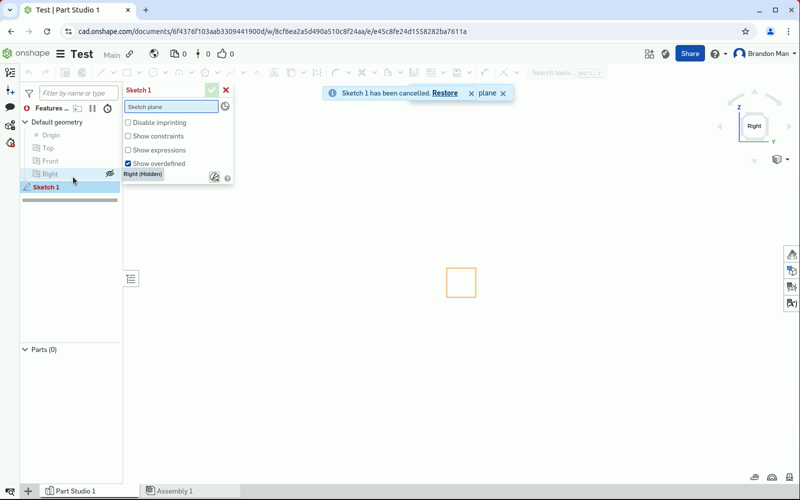
click(73, 176)
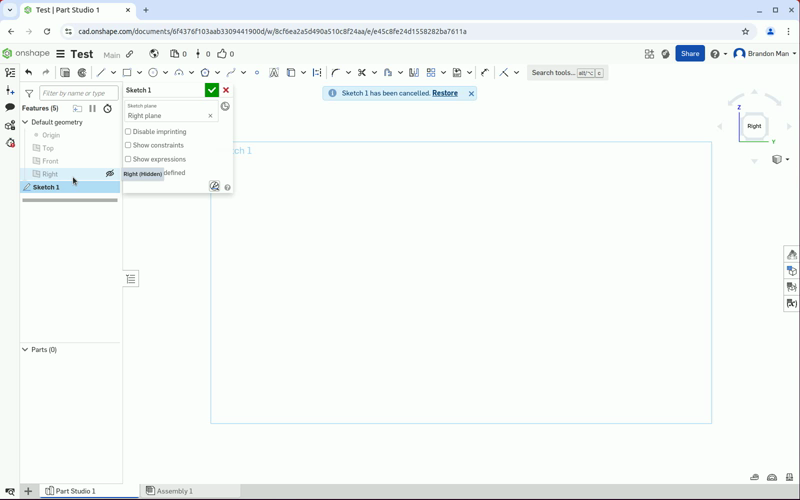
mouse_move(73, 352)
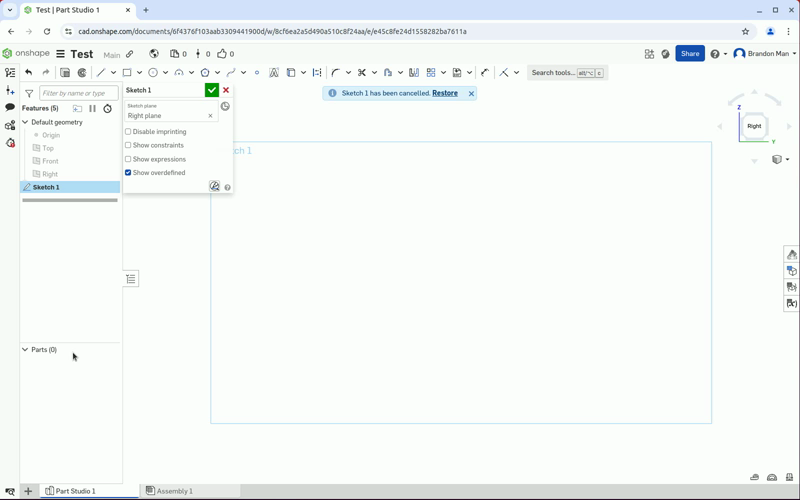
key(y)
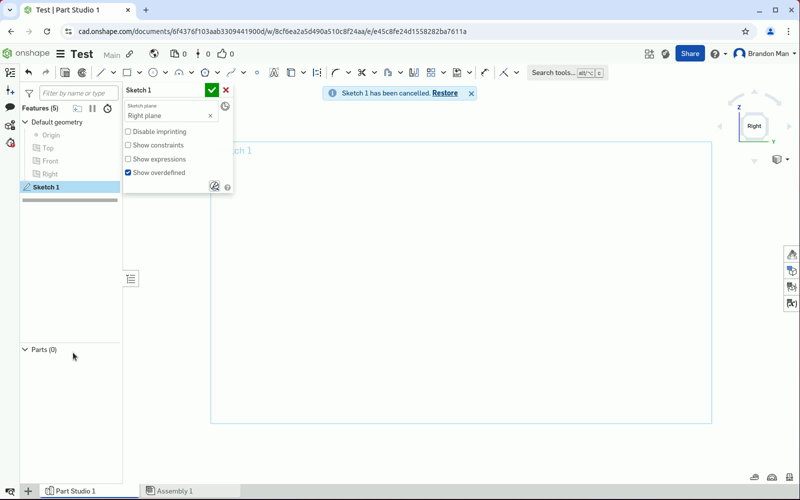
key(l)
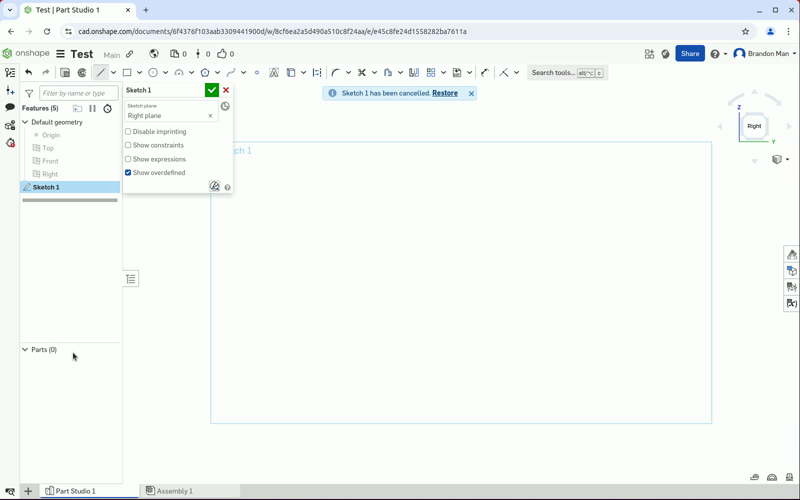
key_down(shift)
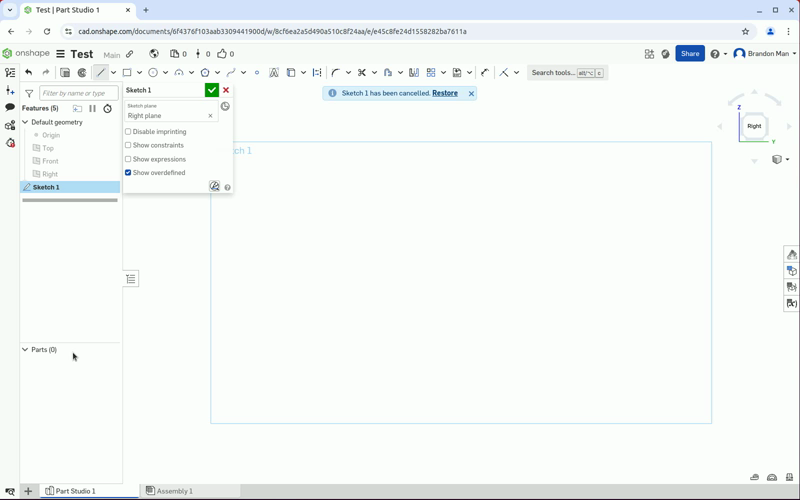
mouse_move(385, 282)
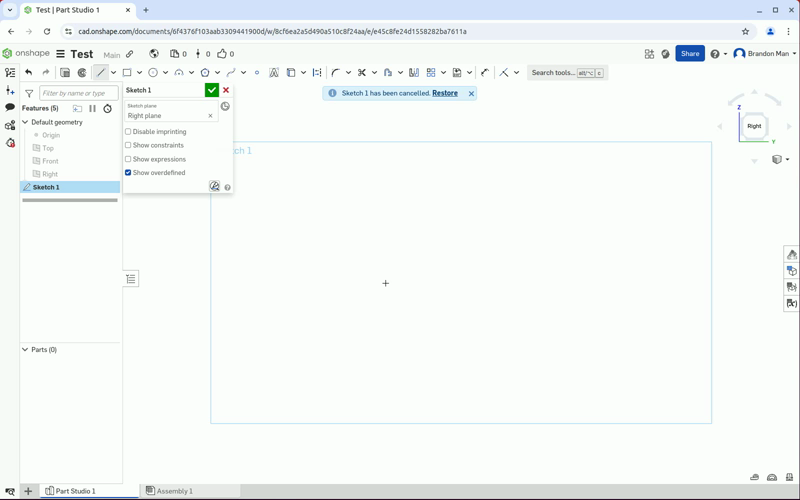
click(385, 282)
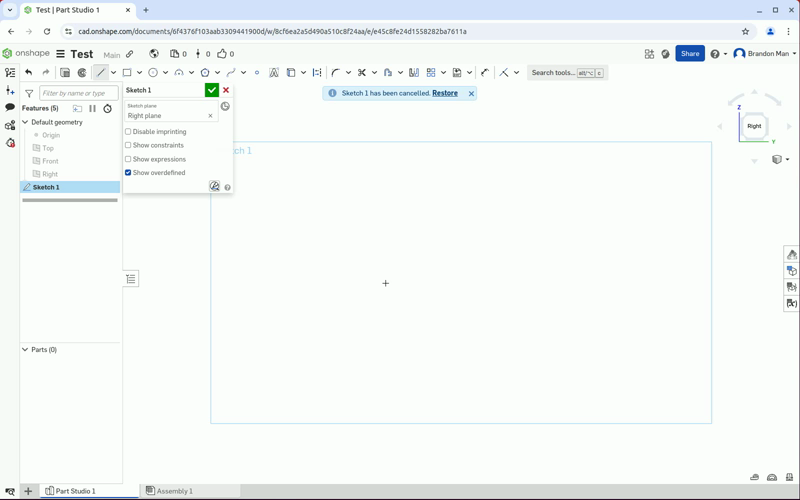
key_up(shift)
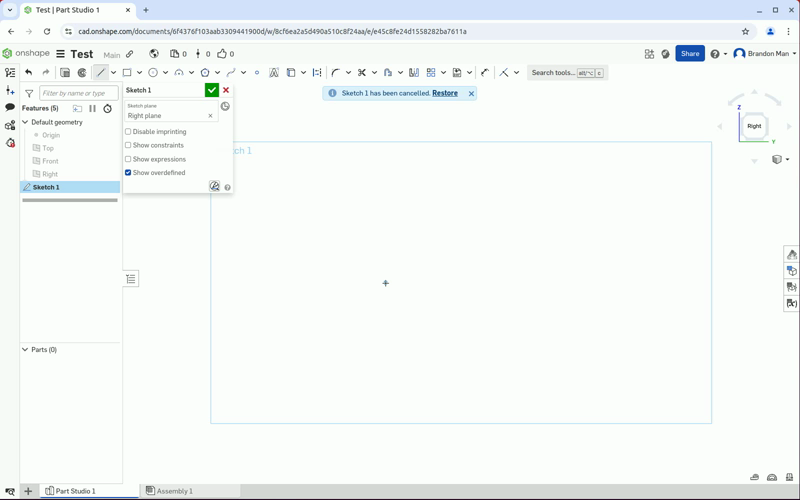
key_down(shift)
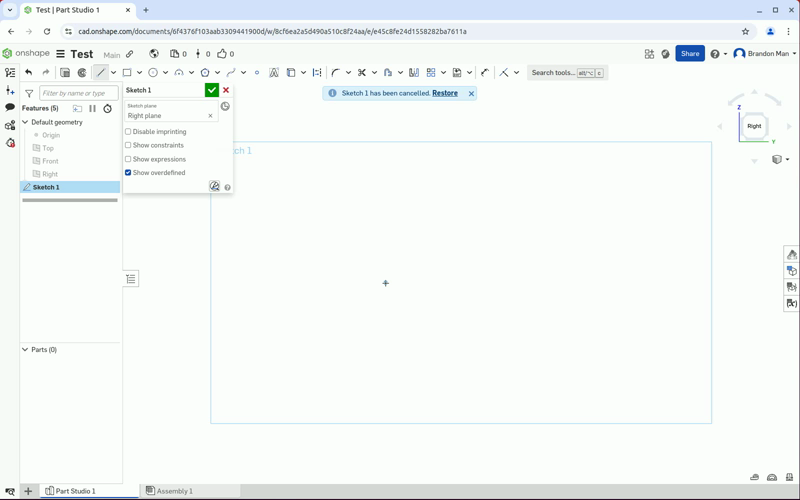
mouse_move(460, 282)
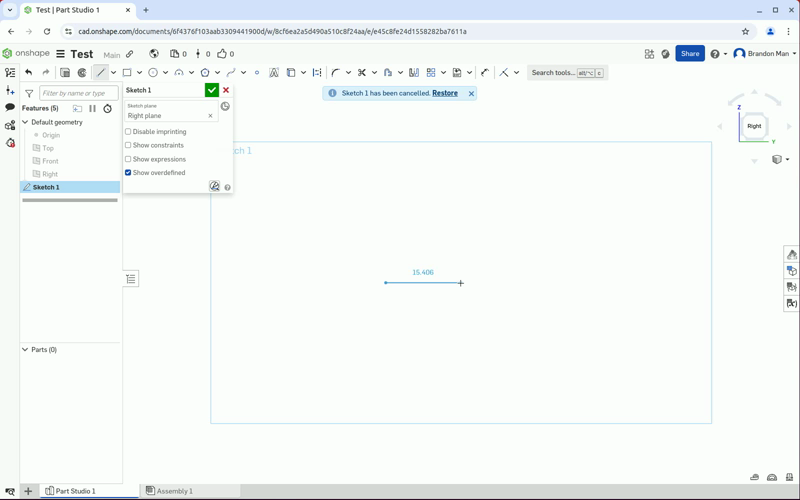
click(460, 282)
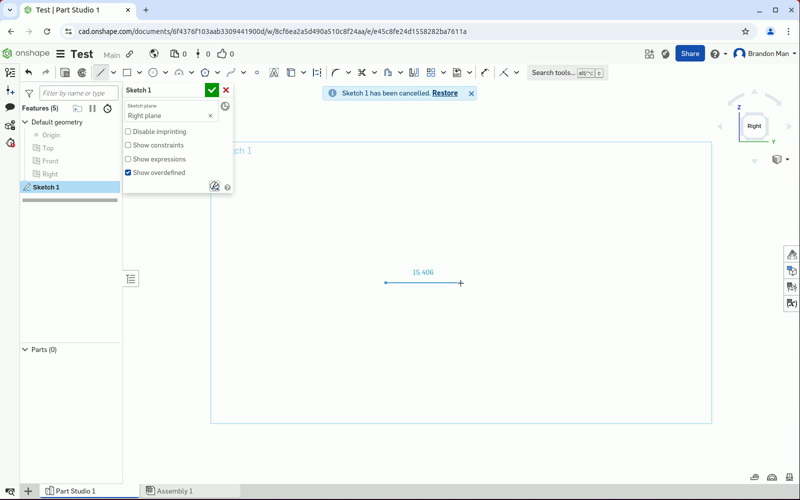
key_up(shift)
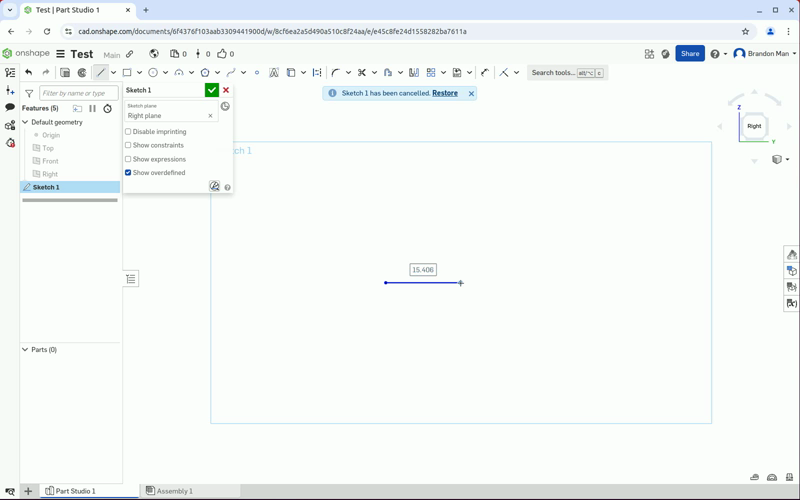
key_down(shift)
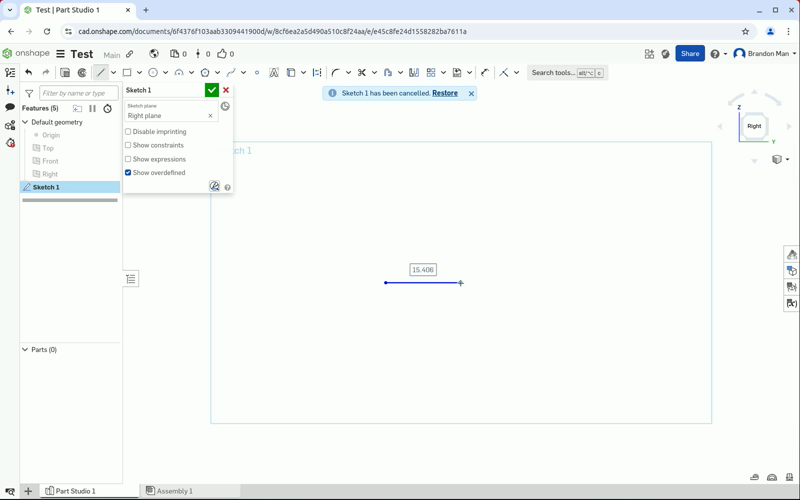
mouse_move(460, 189)
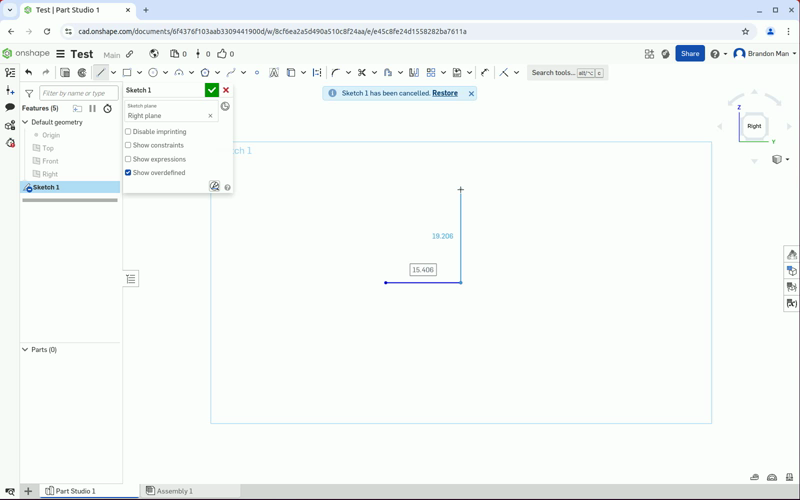
click(460, 189)
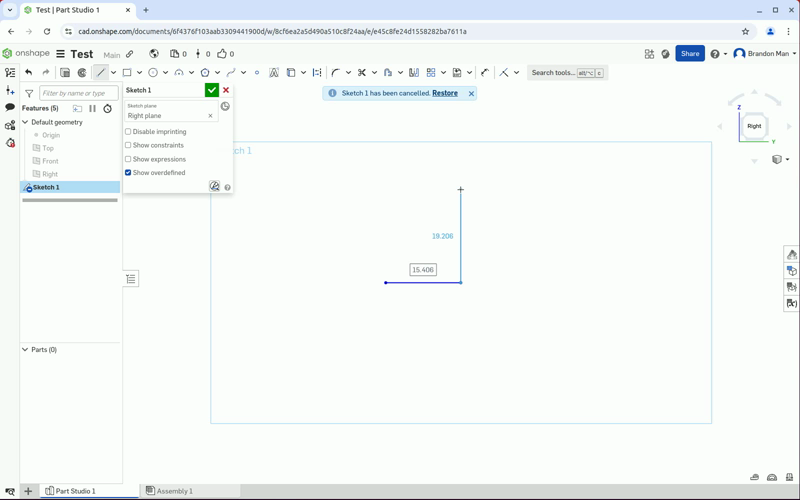
key_up(shift)
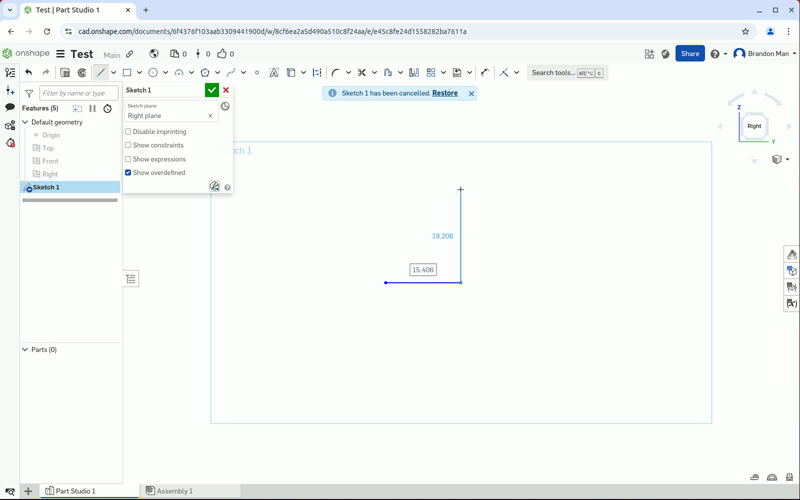
key_down(shift)
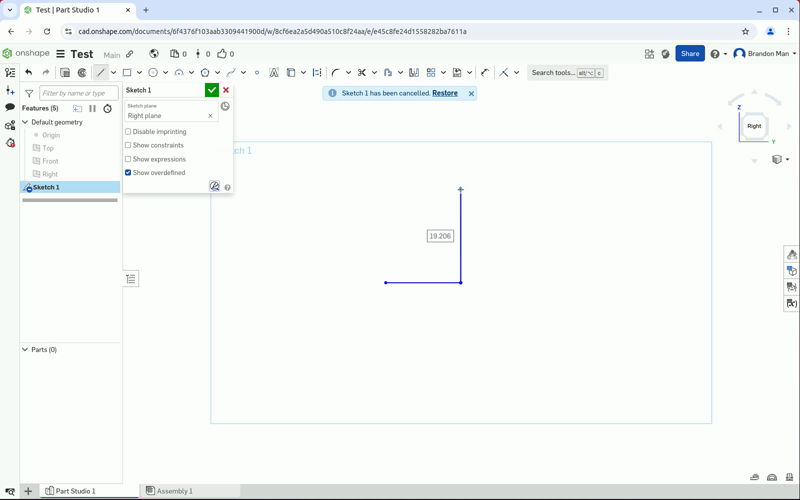
mouse_move(490, 189)
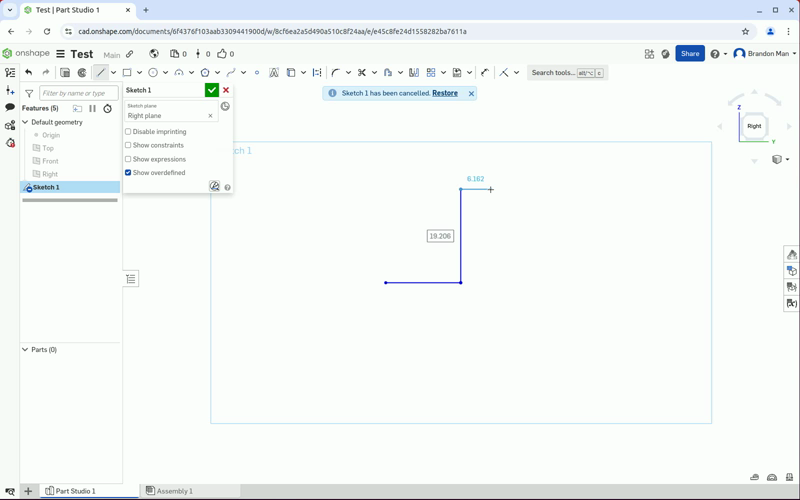
mouse_move(423, 189)
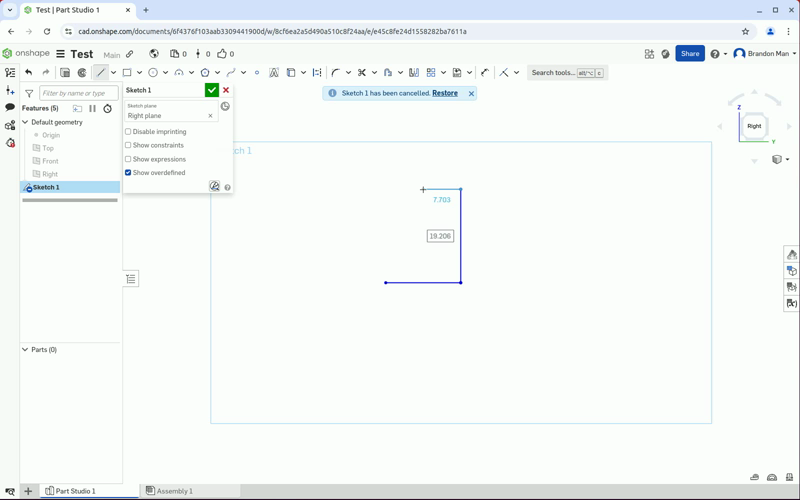
click(423, 189)
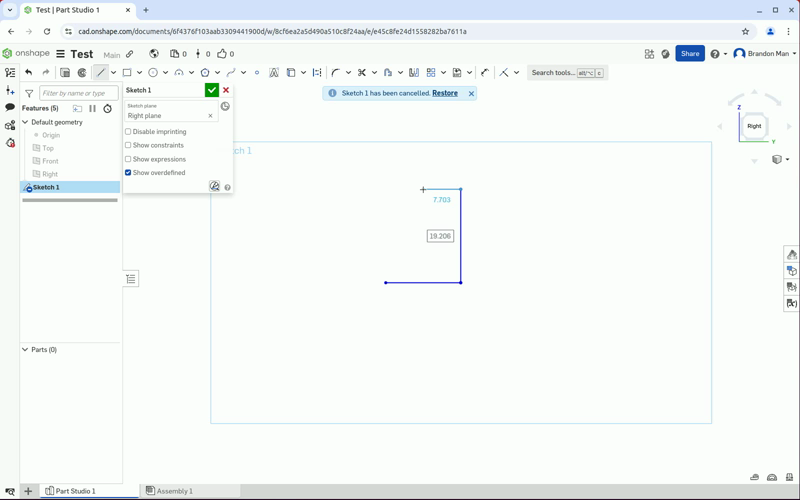
key_up(shift)
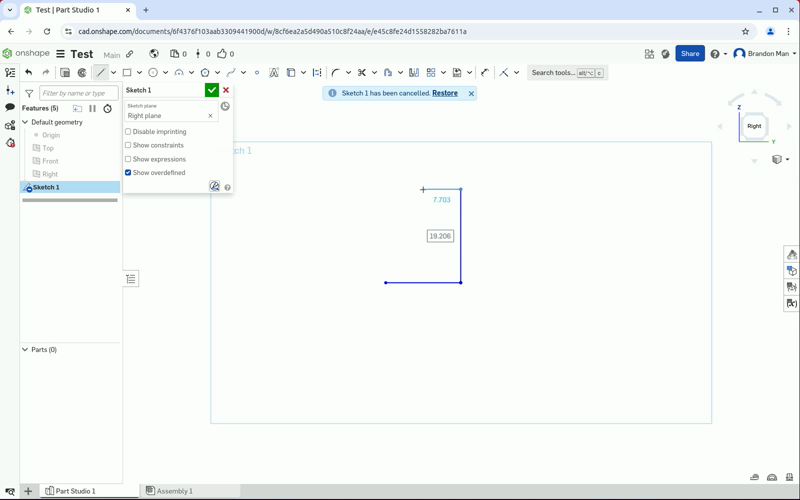
key_down(shift)
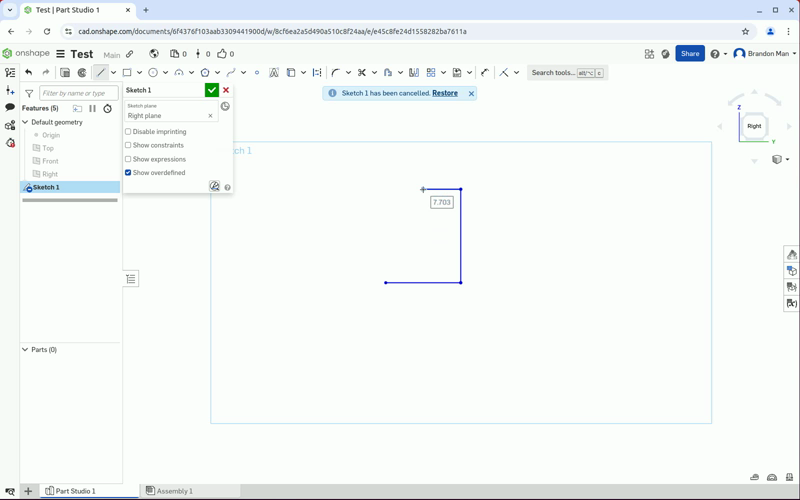
mouse_move(453, 189)
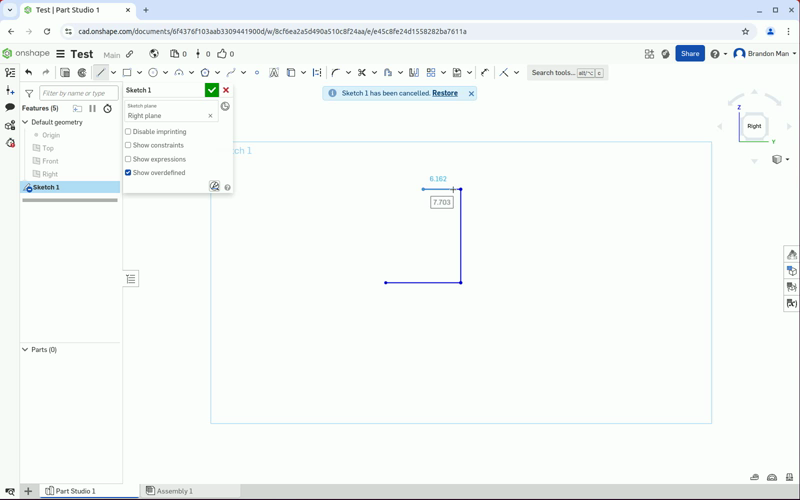
mouse_move(423, 245)
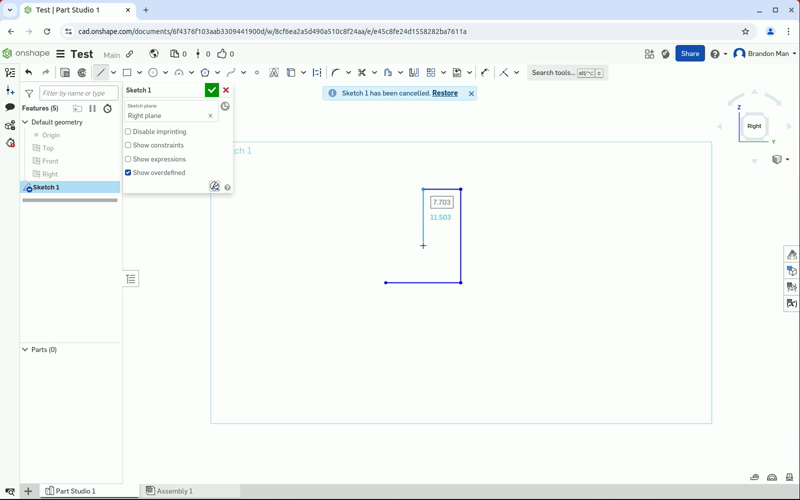
click(423, 245)
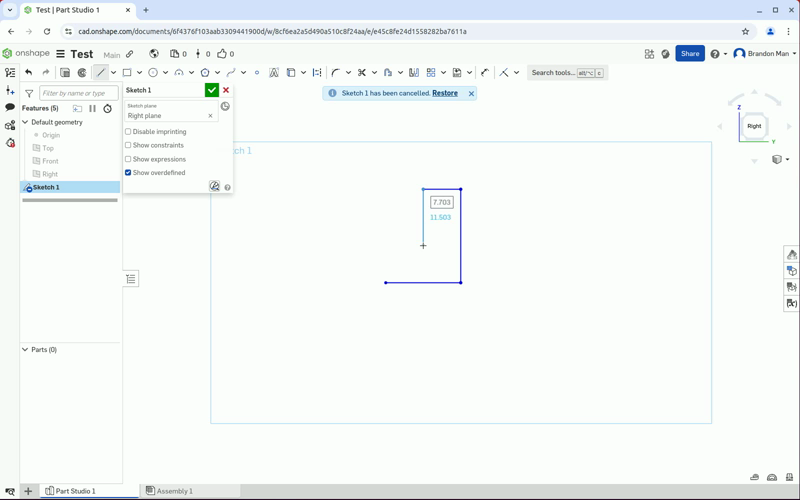
key_up(shift)
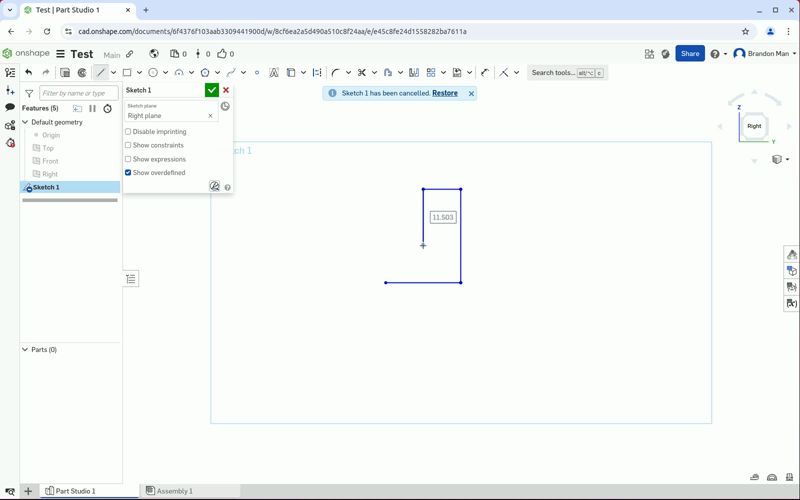
key_down(shift)
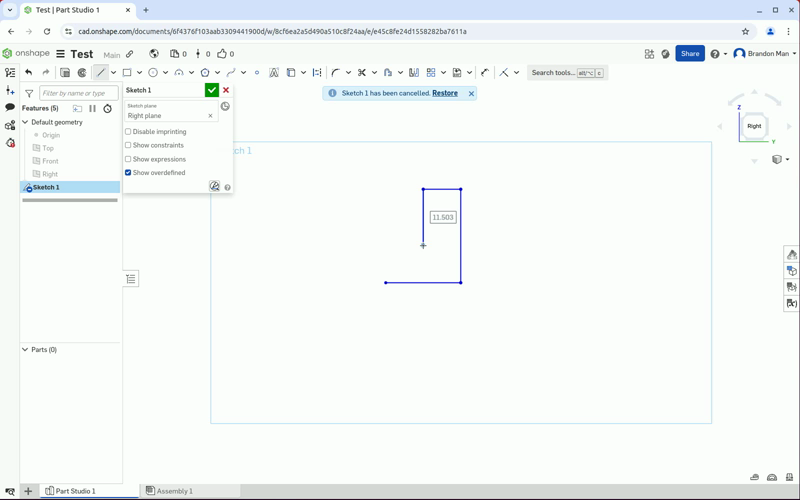
mouse_move(453, 245)
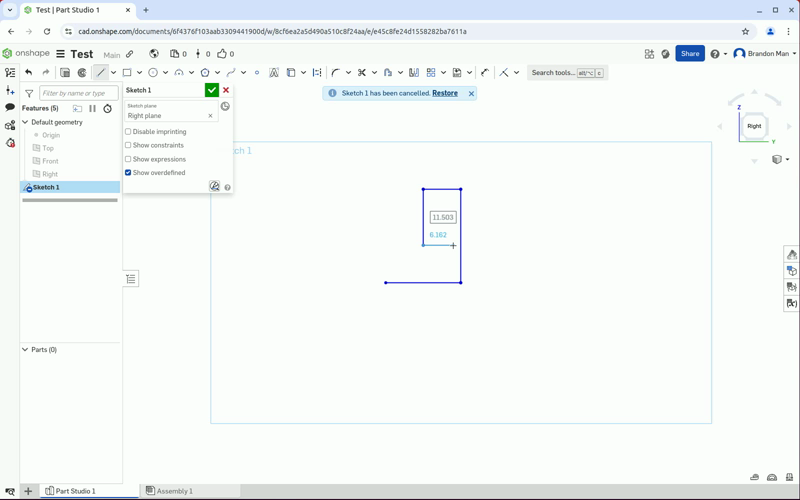
mouse_move(385, 245)
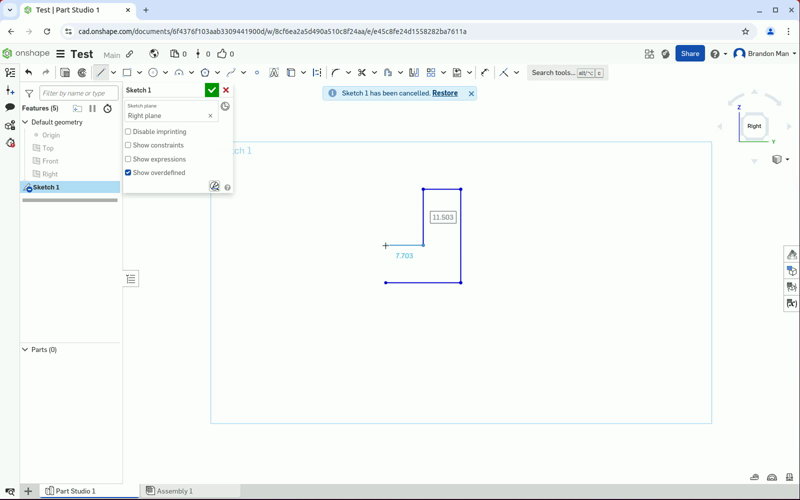
click(385, 245)
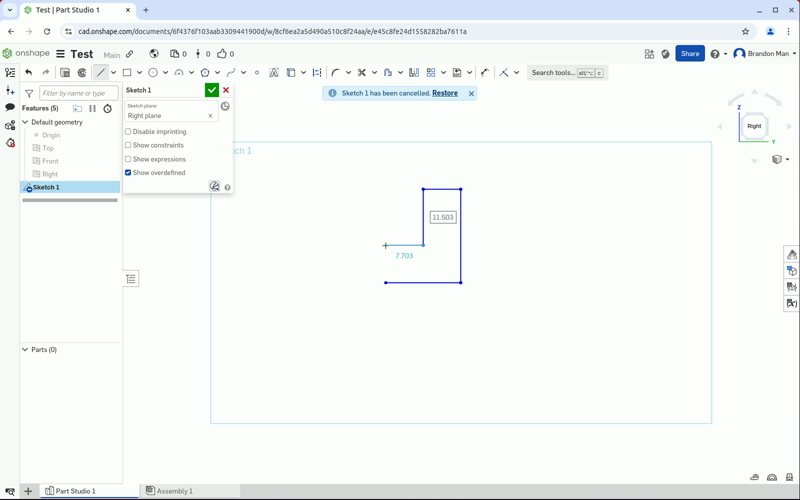
key_up(shift)
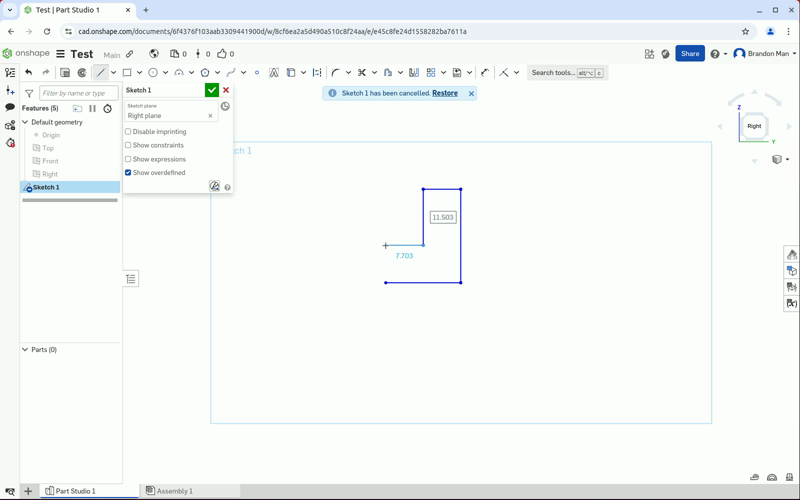
mouse_move(415, 245)
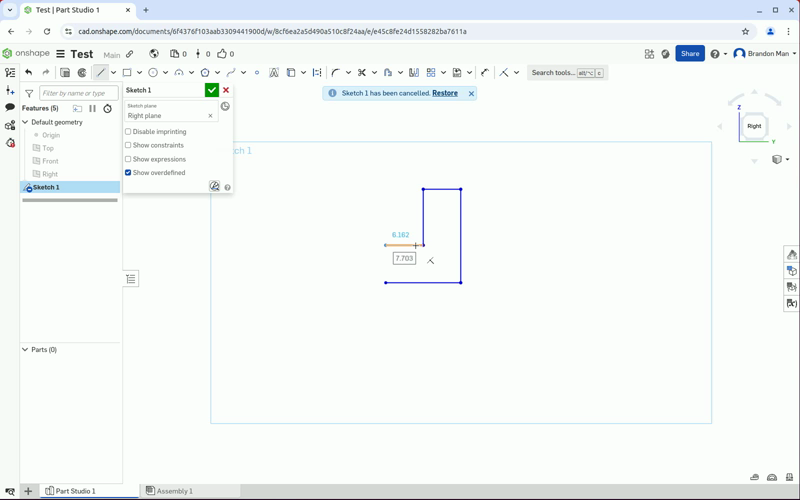
key_down(shift)
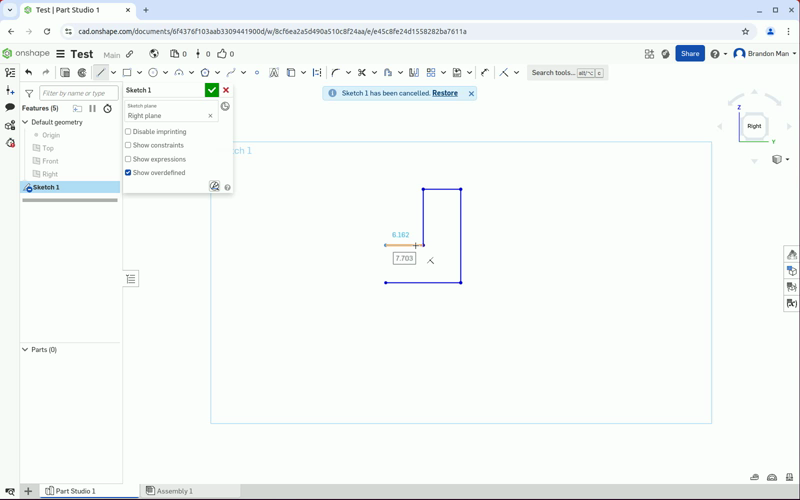
mouse_move(385, 282)
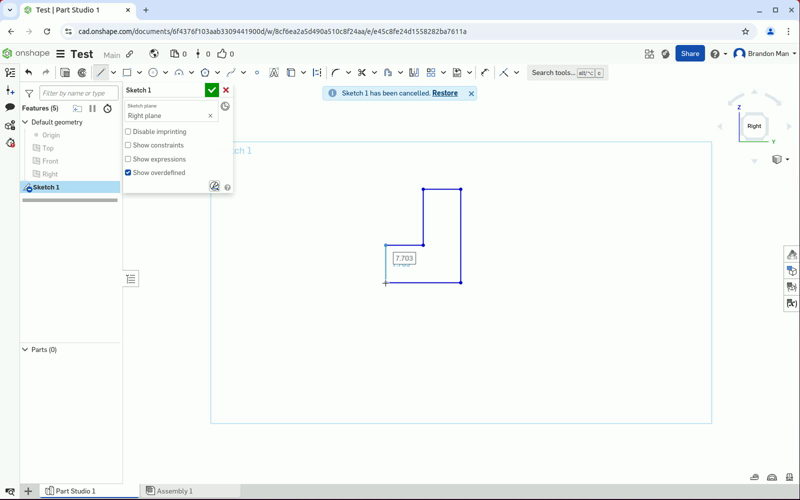
key_up(shift)
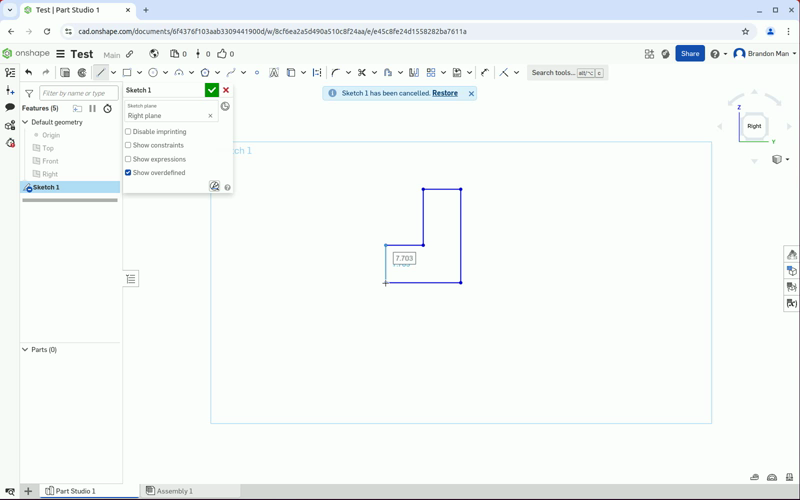
click(385, 282)
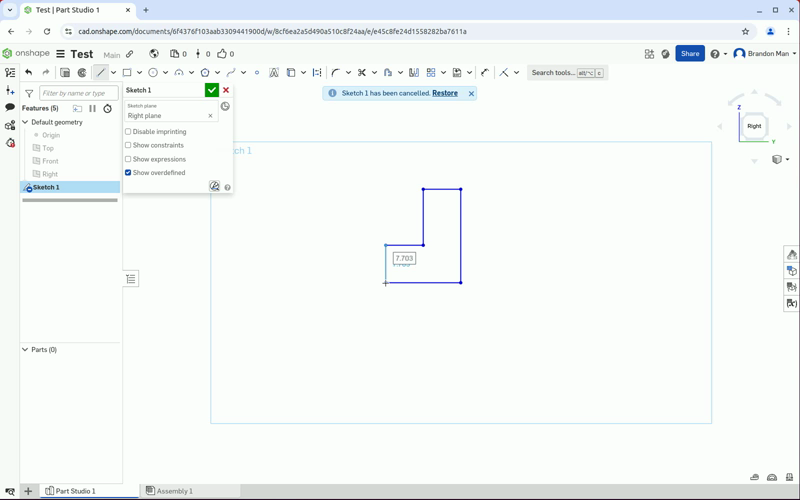
key(esc)
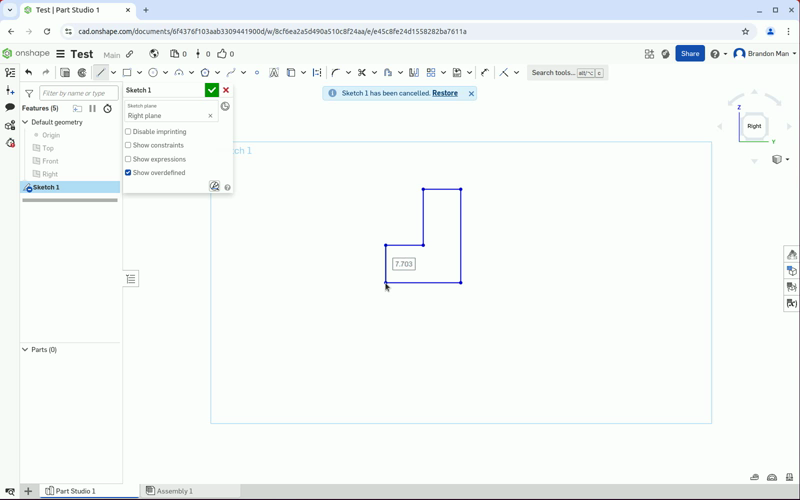
mouse_move(455, 242)
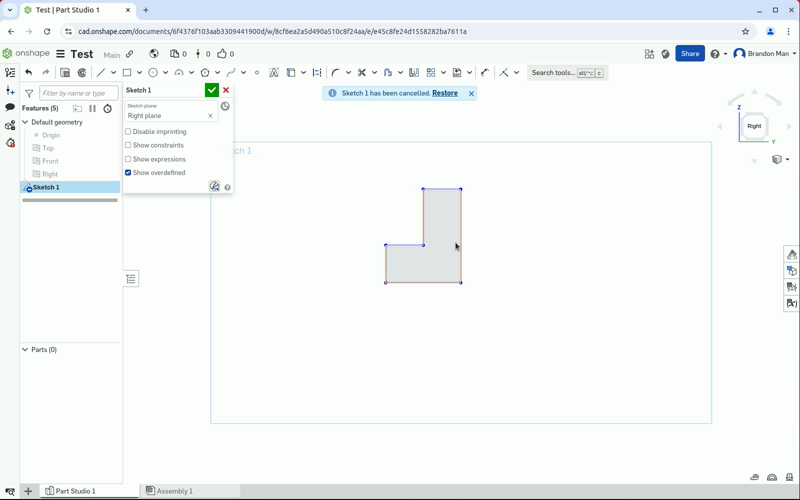
click(455, 242)
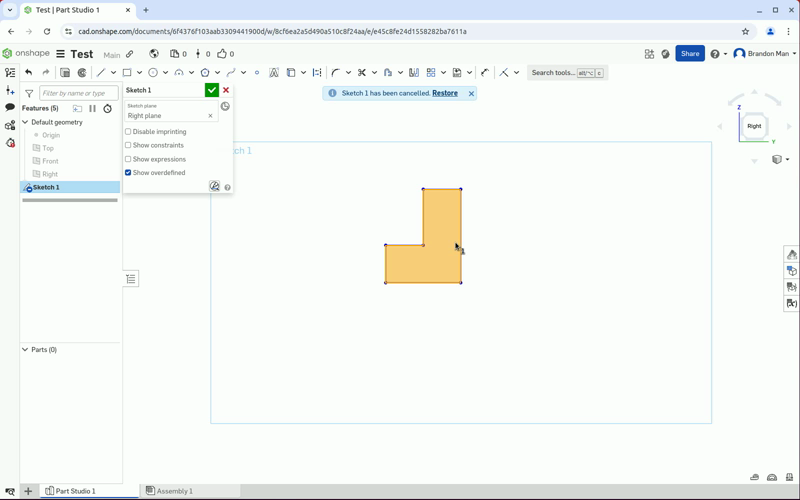
mouse_move(73, 352)
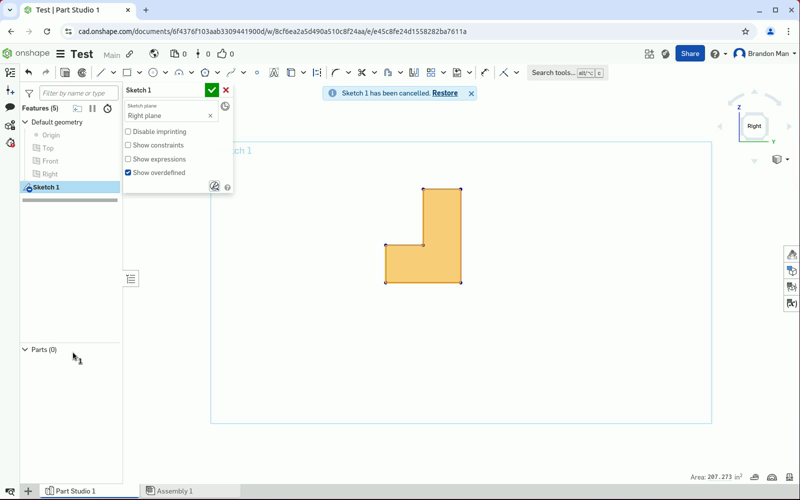
key(shift+y)
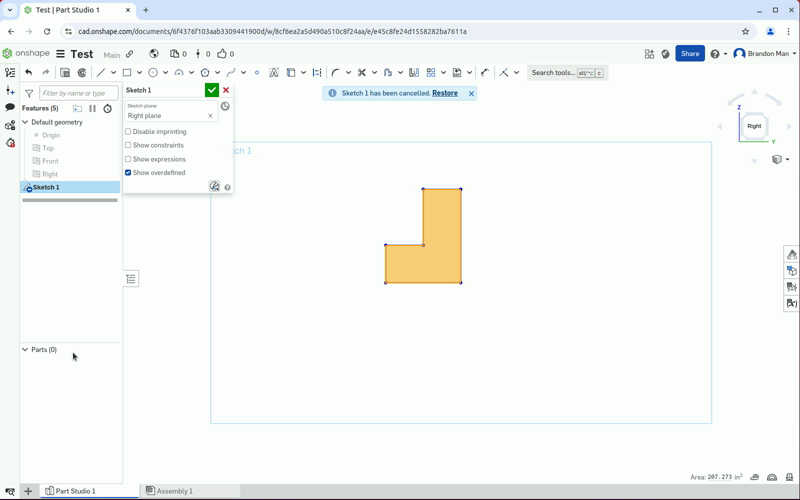
key(shift+e)
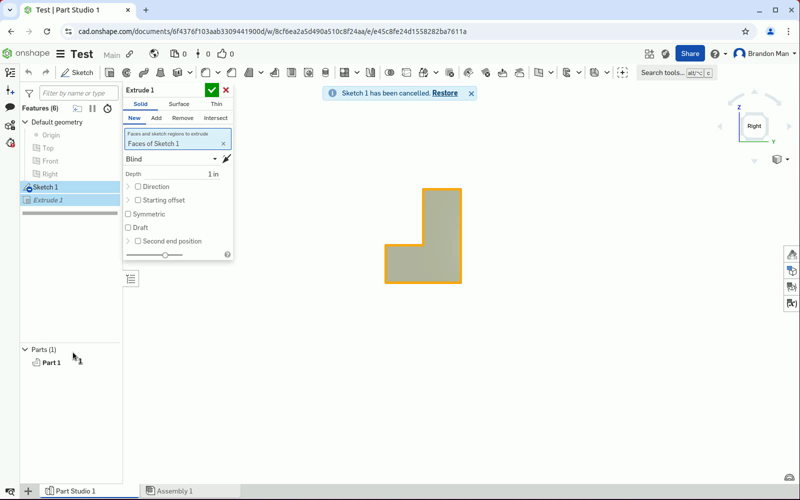
mouse_move(143, 106)
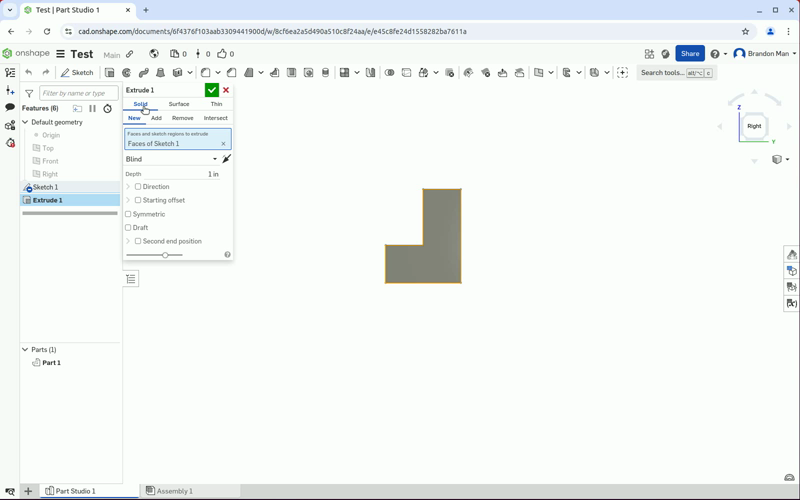
click(143, 106)
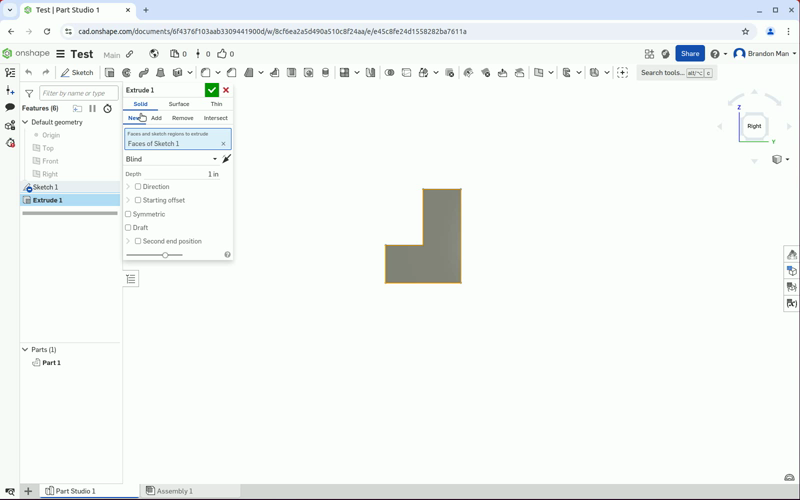
mouse_move(137, 120)
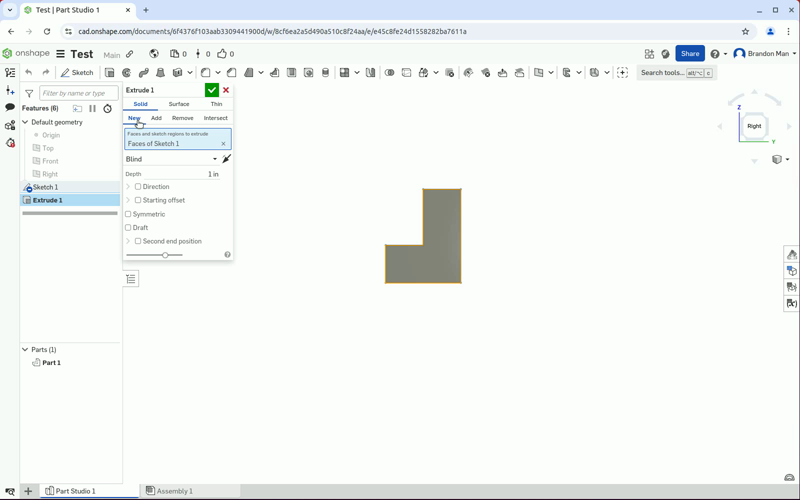
click(137, 120)
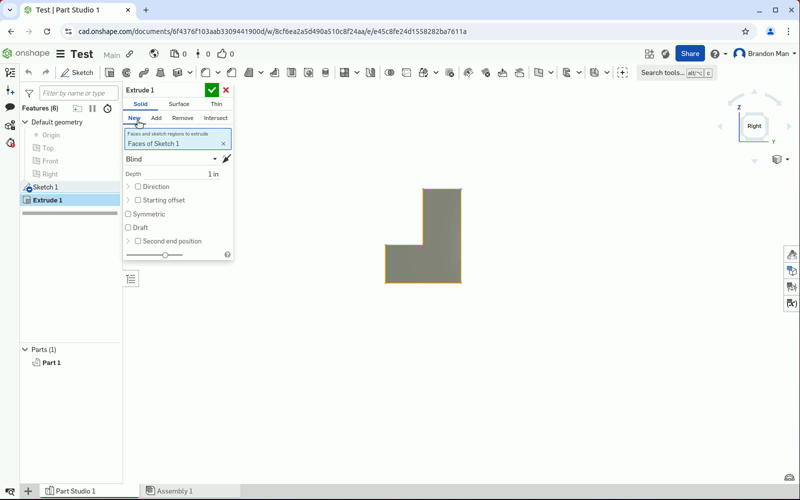
key(tab, 4)
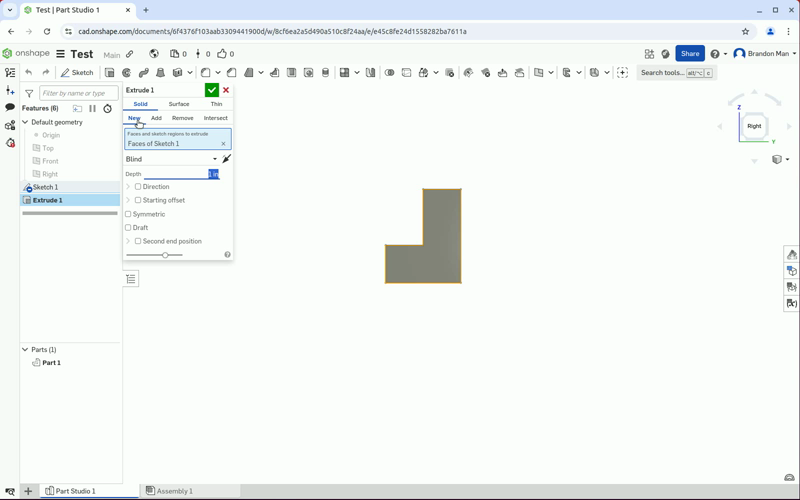
text(23.108)
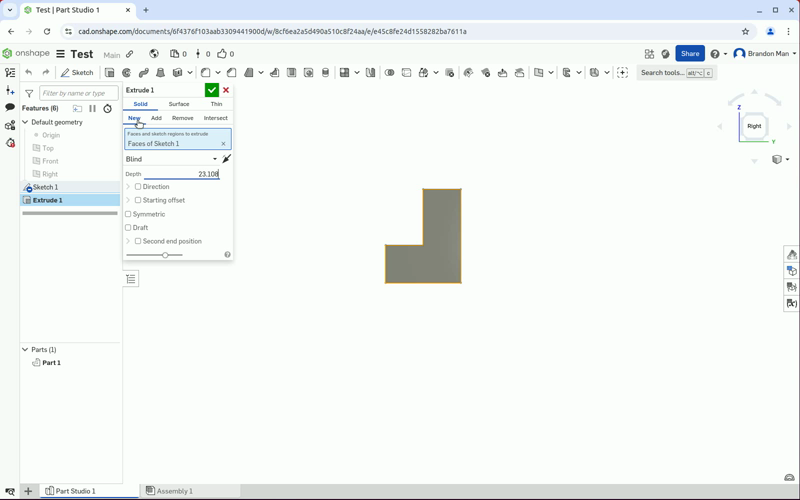
key(enter)
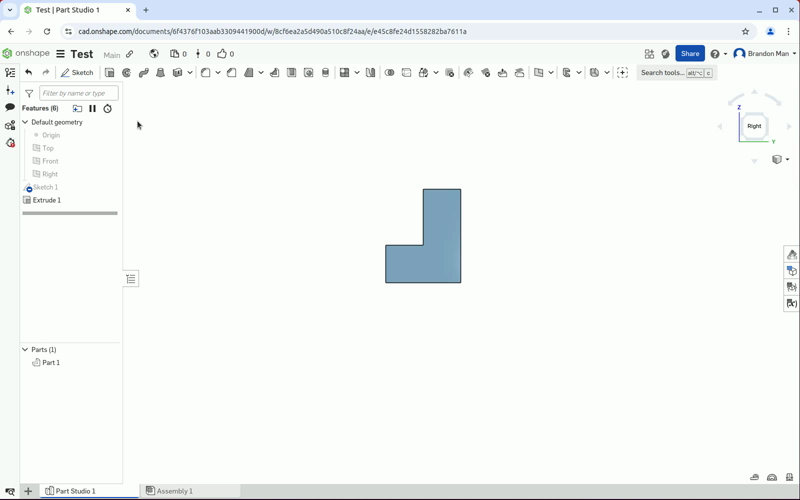
key(shift+h)
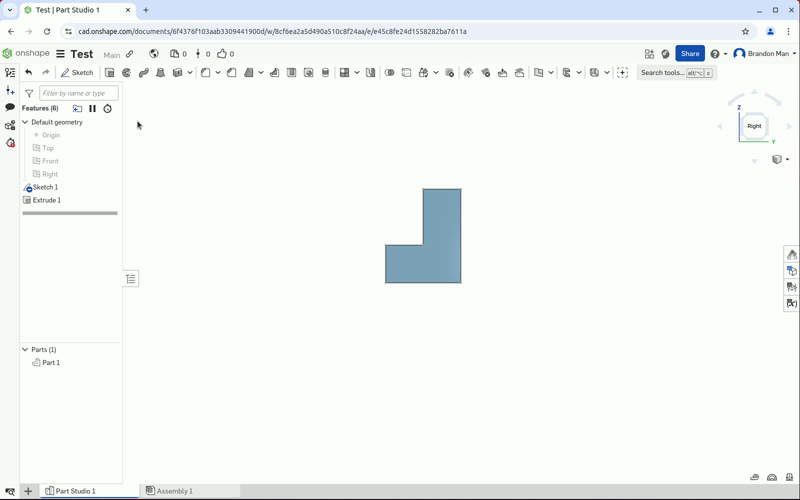
key(shift+h)
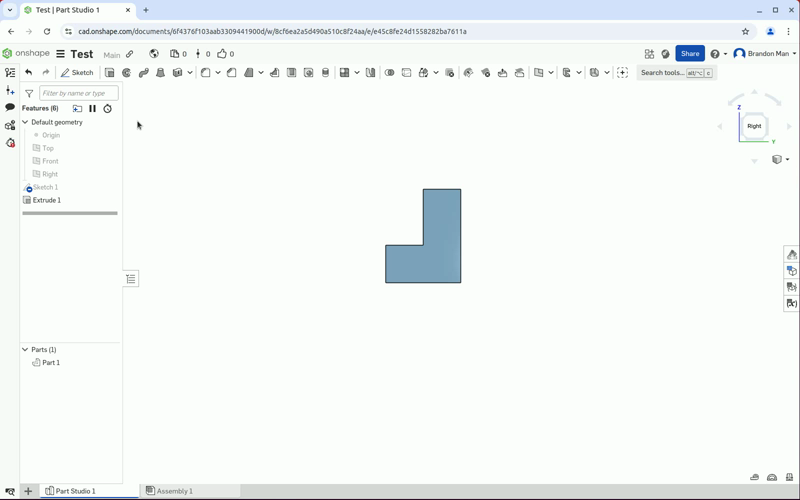
mouse_move(73, 189)
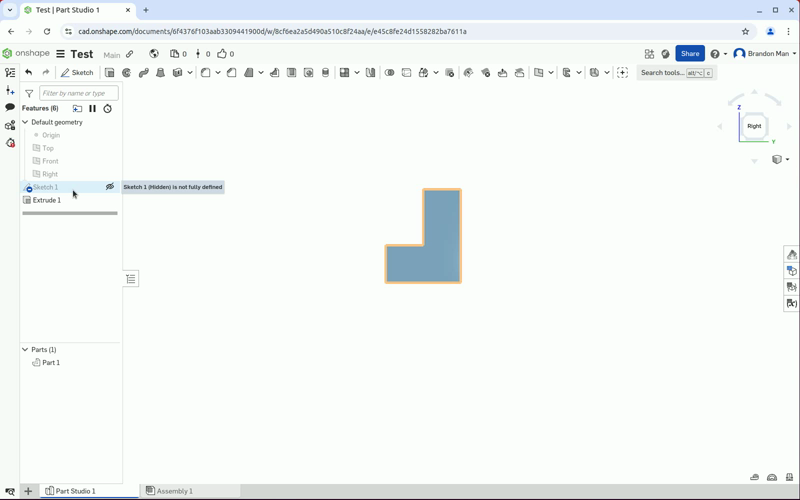
click(73, 189)
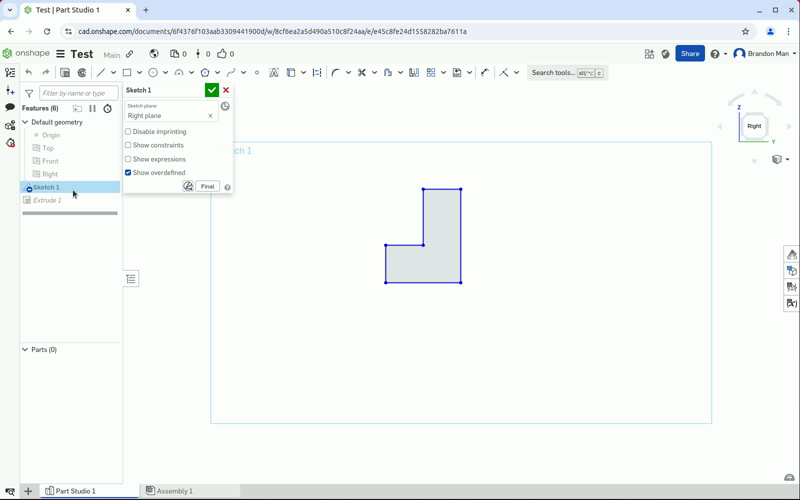
mouse_move(229, 92)
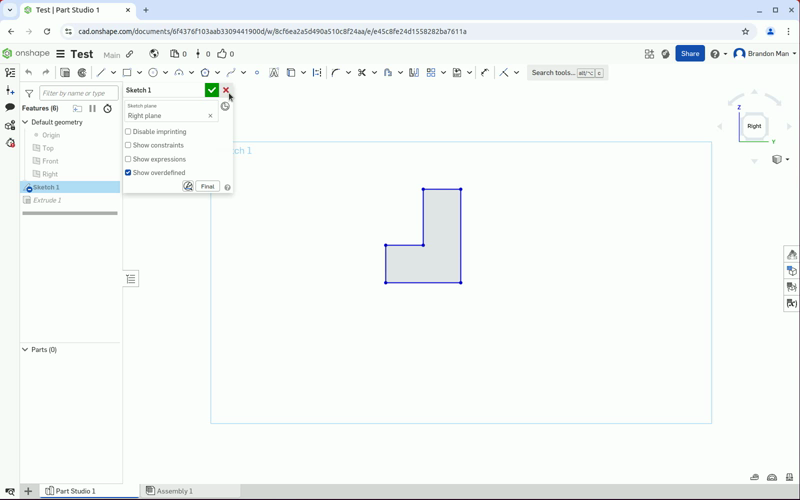
click(229, 92)
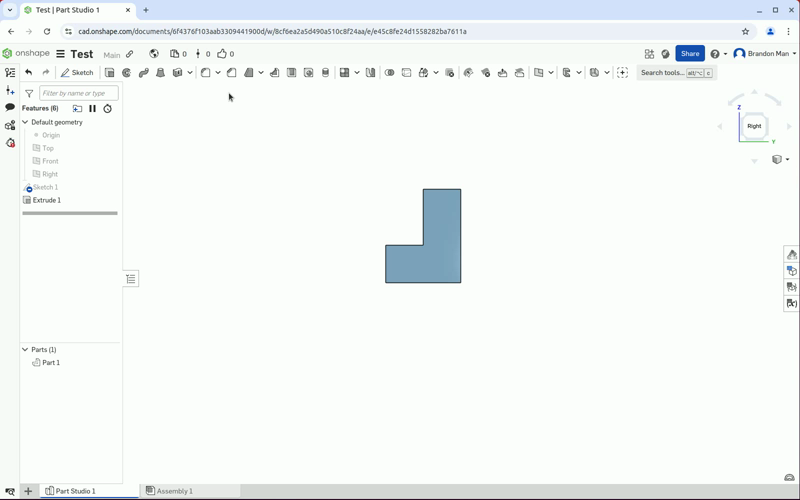
mouse_move(73, 352)
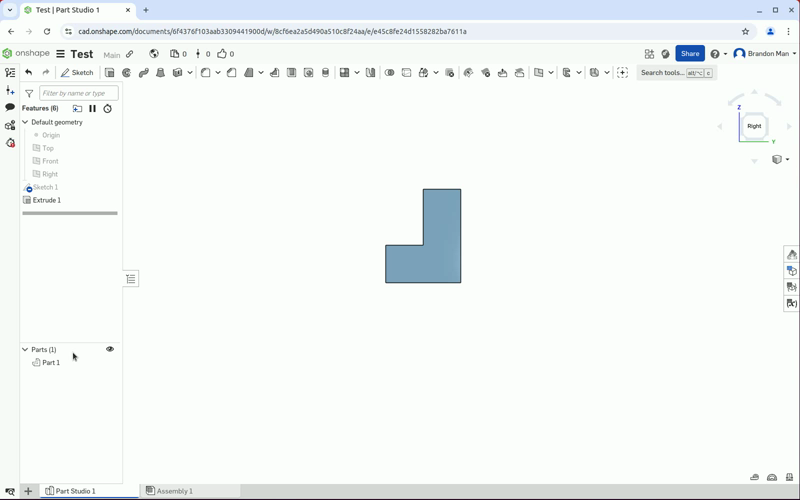
key(y)
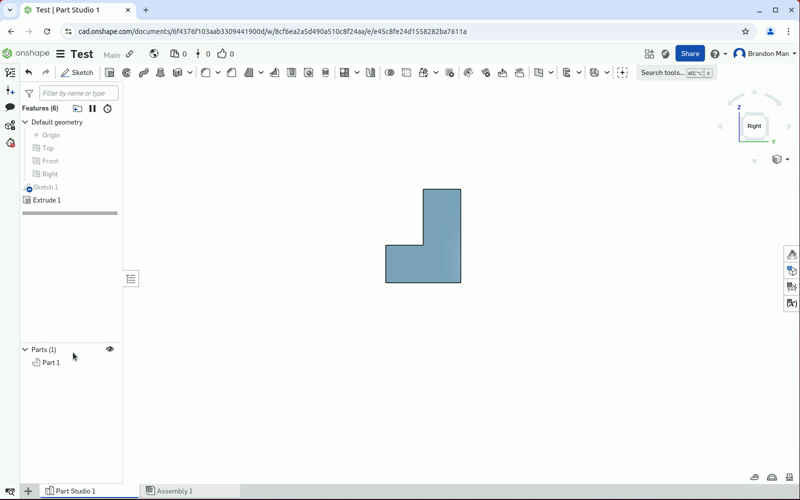
key(shift+p)
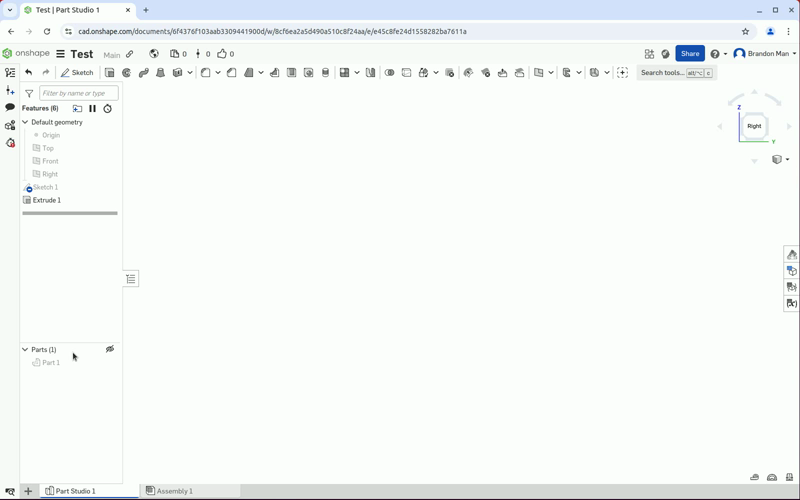
key(space)
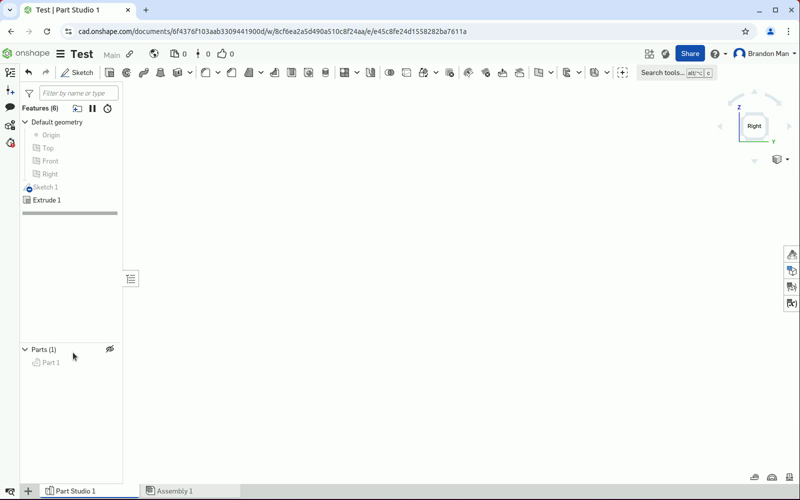
key_down(shift)
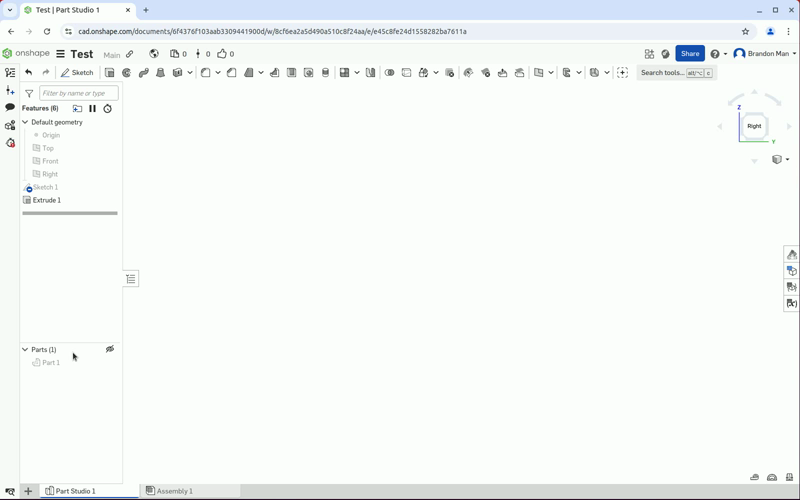
key(right)
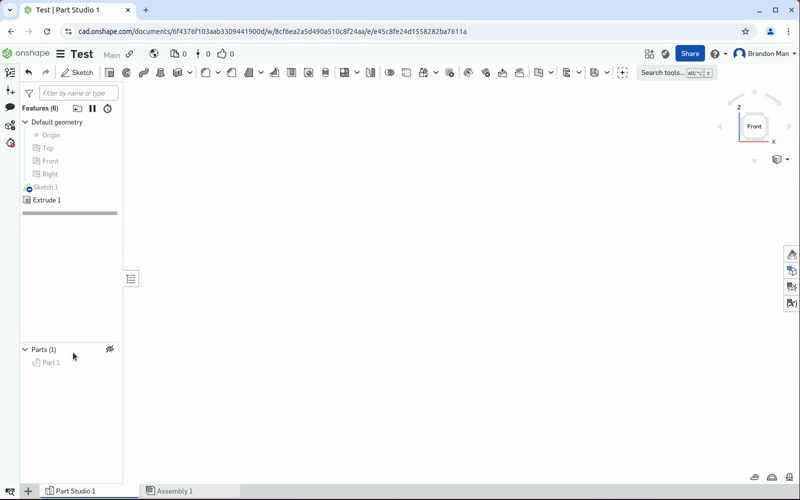
key_up(shift)
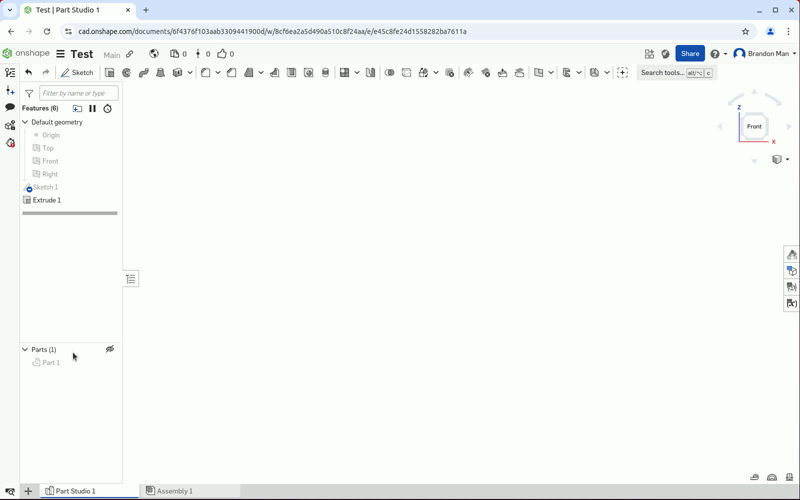
key(space)
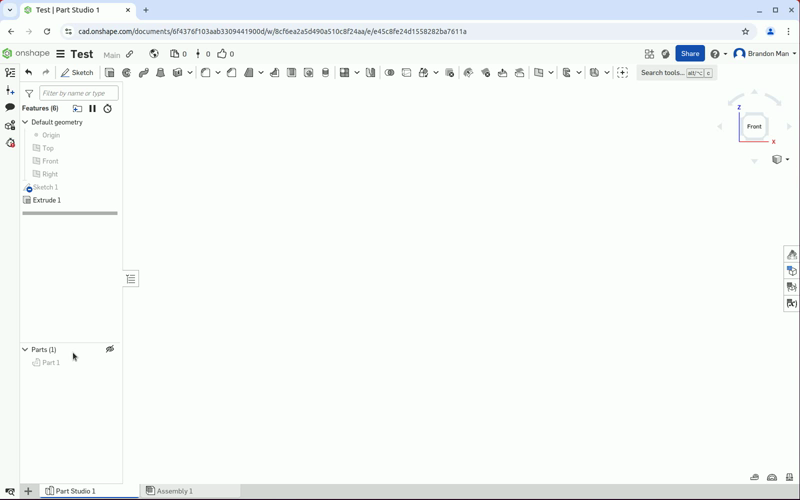
key_down(shift)
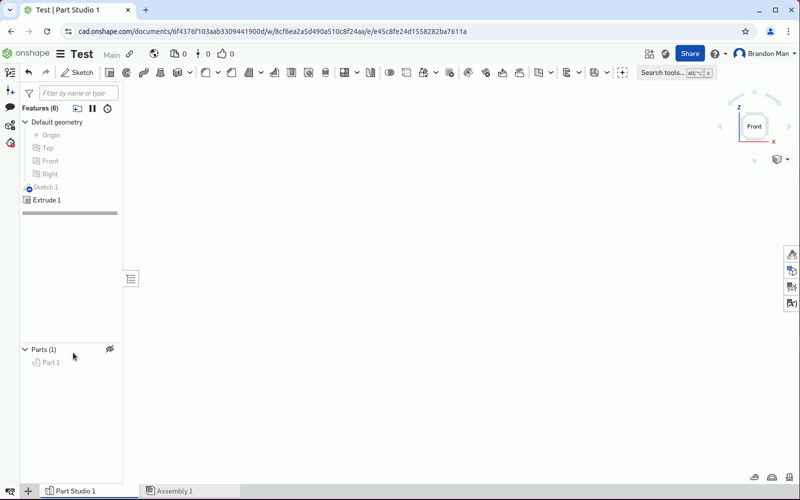
key(down)
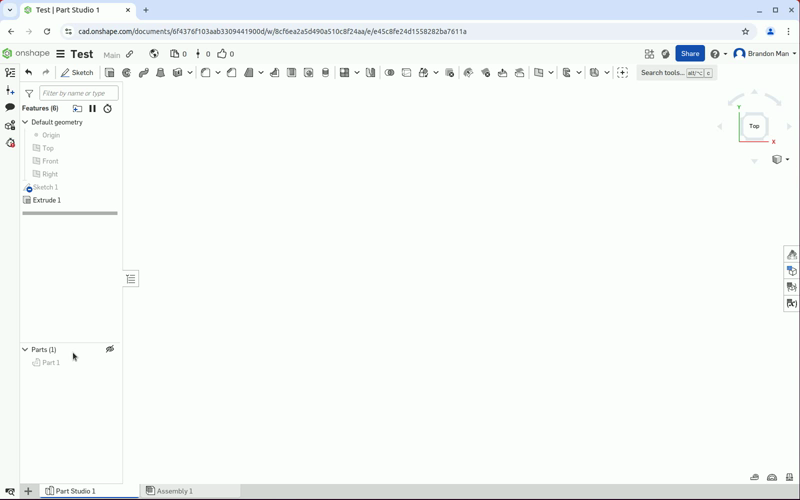
key_up(shift)
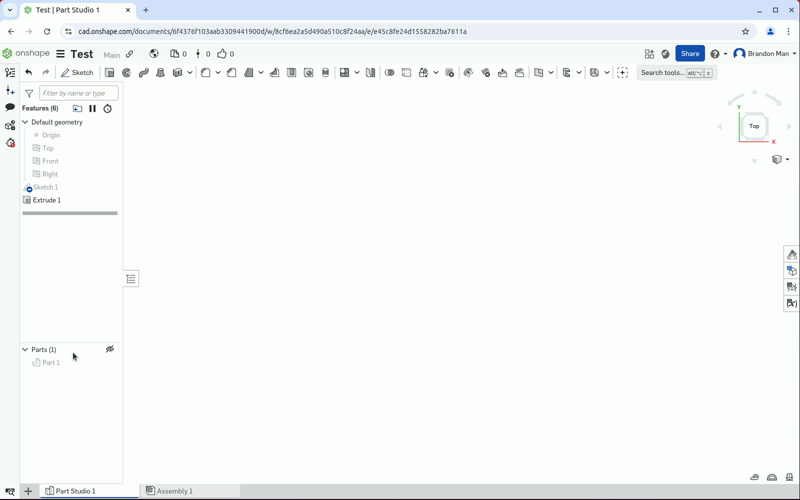
mouse_move(73, 352)
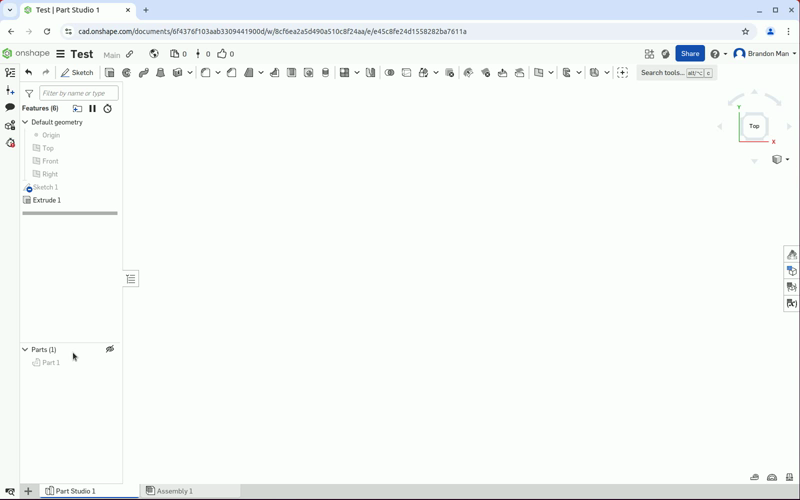
key(shift+y)
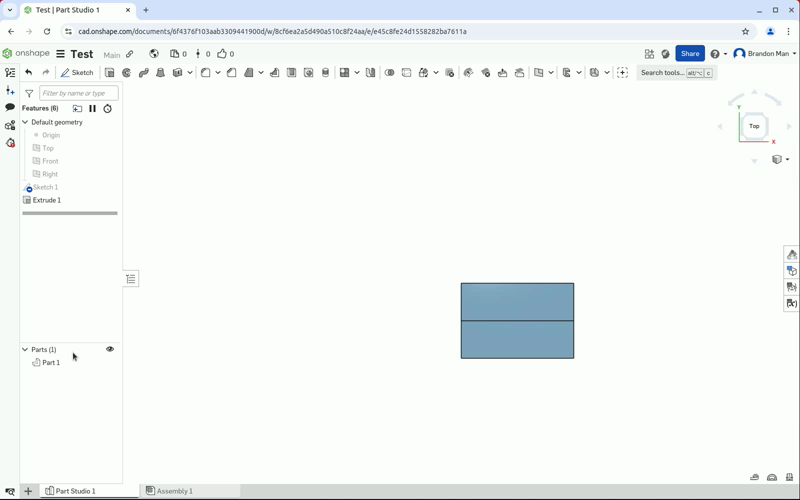
mouse_move(541, 75)
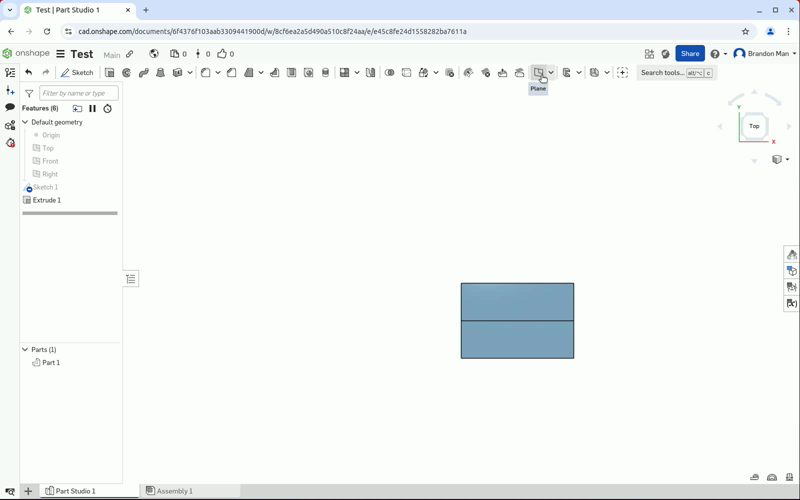
click(541, 75)
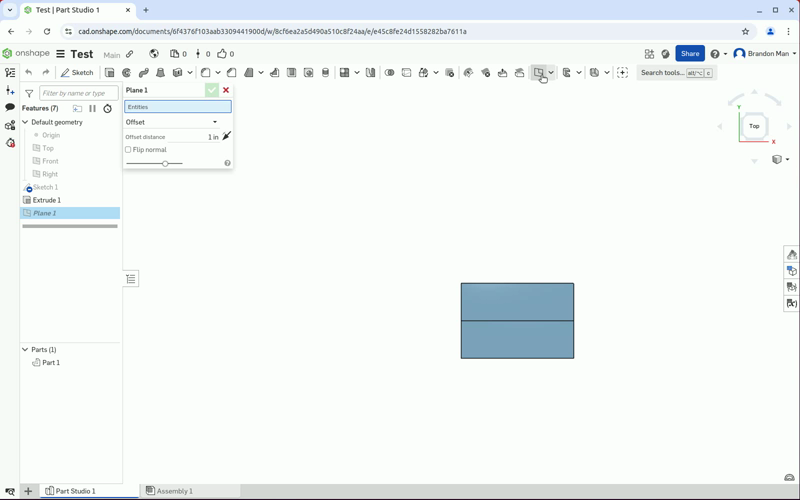
mouse_move(73, 150)
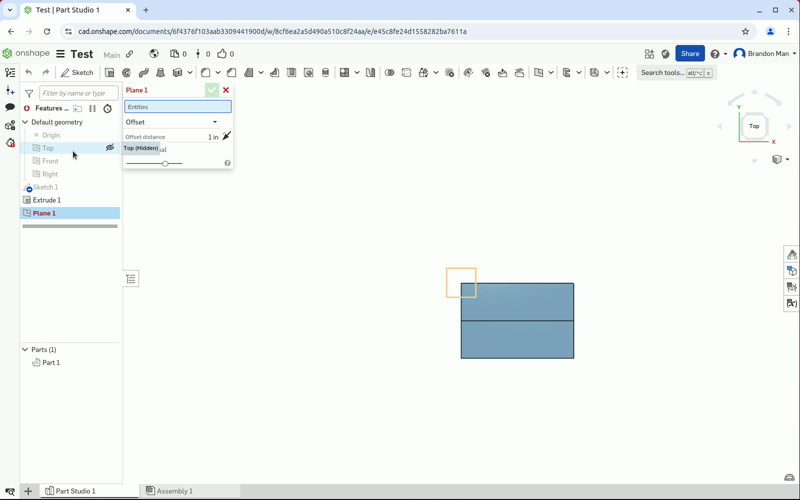
click(73, 150)
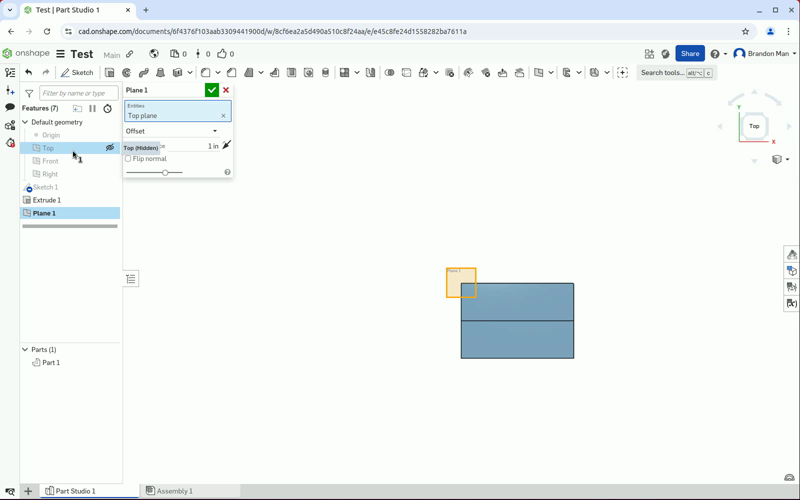
key(tab, 2)
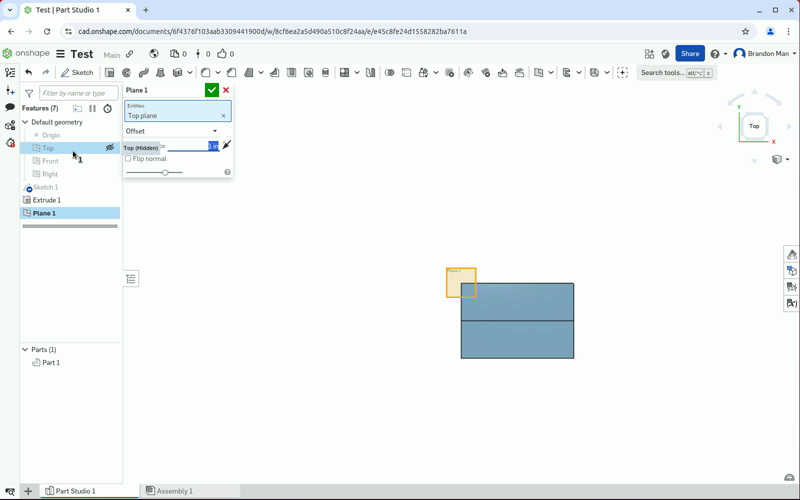
text(19.257)
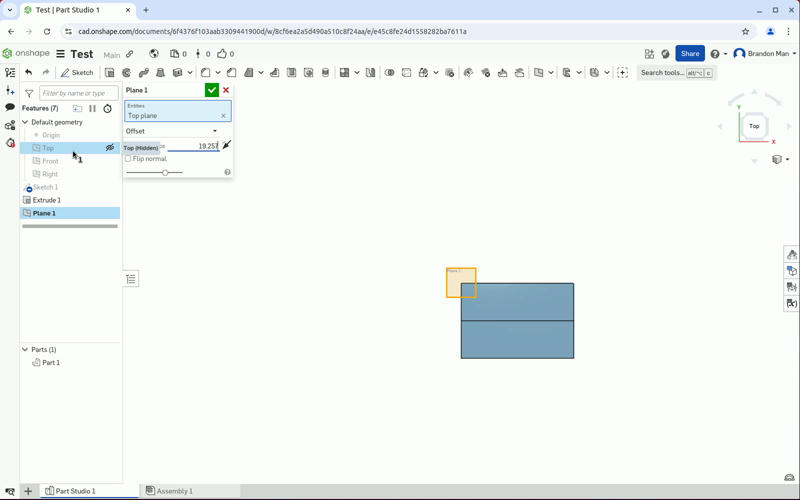
key(enter, 2)
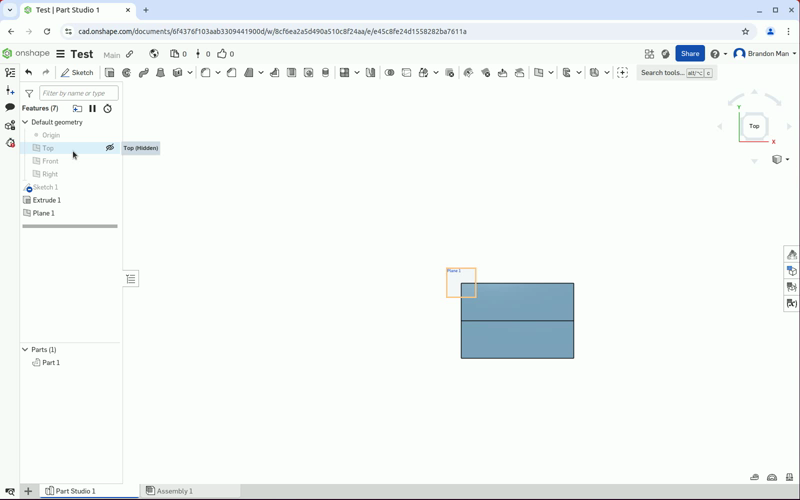
key(shift+s)
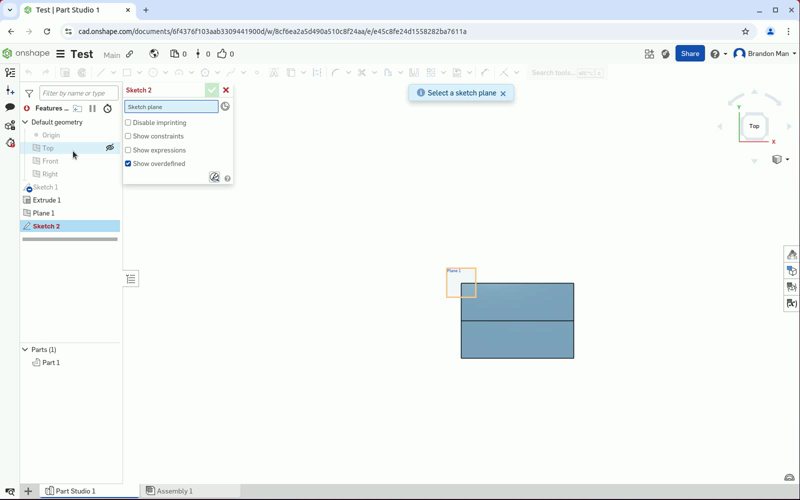
mouse_move(73, 215)
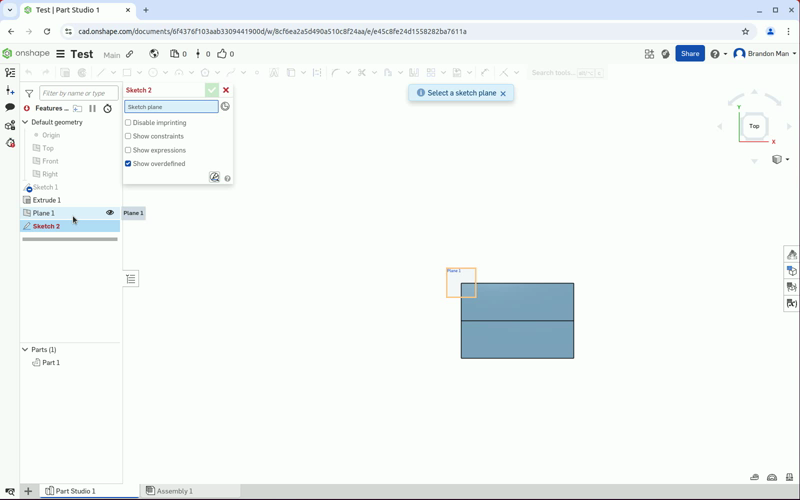
click(73, 215)
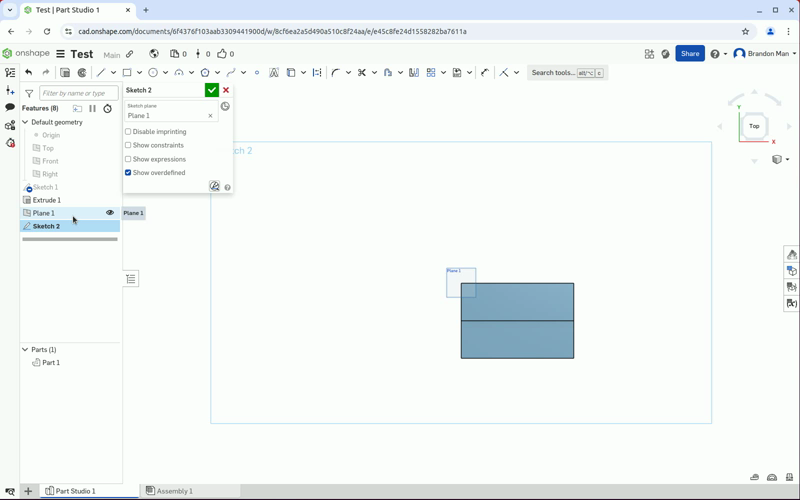
mouse_move(73, 352)
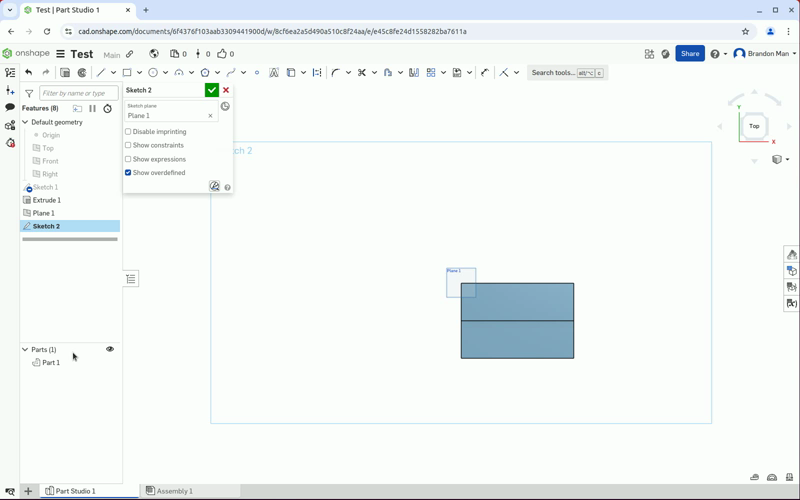
key(y)
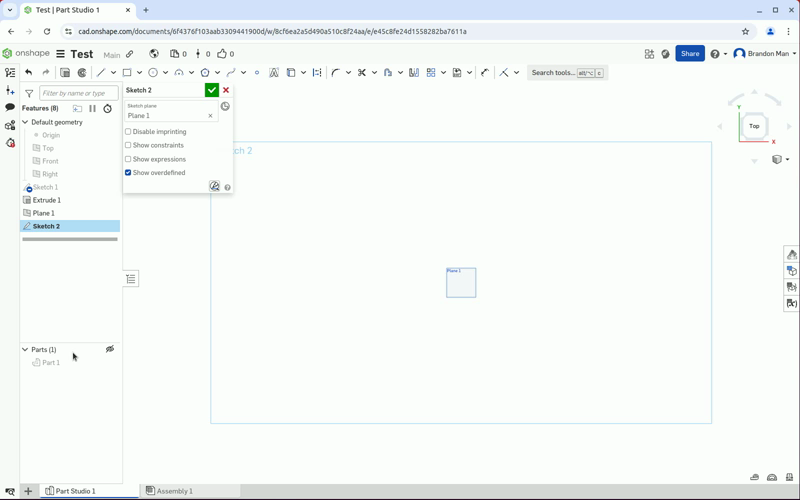
key(l)
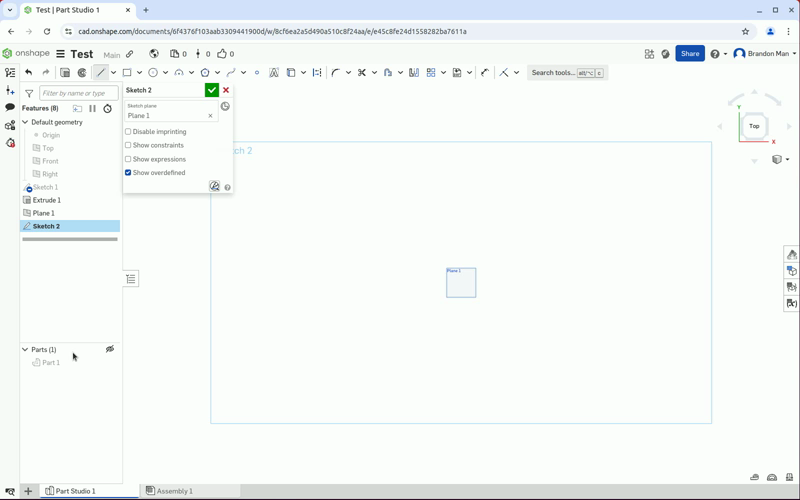
key_down(shift)
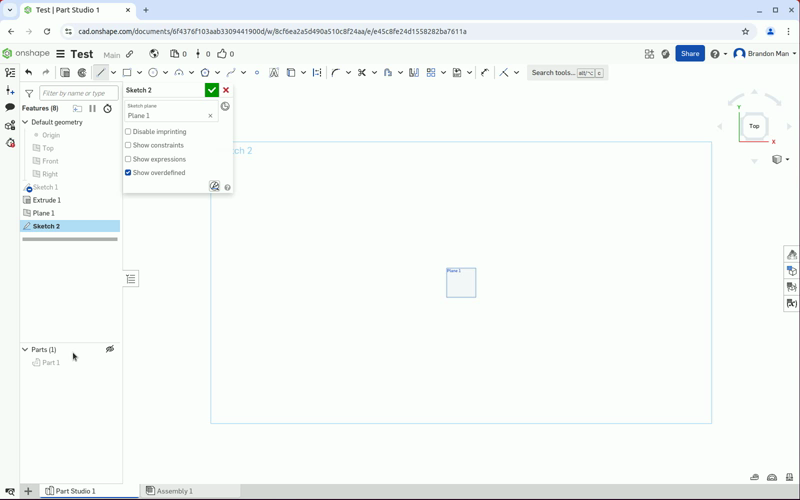
mouse_move(498, 320)
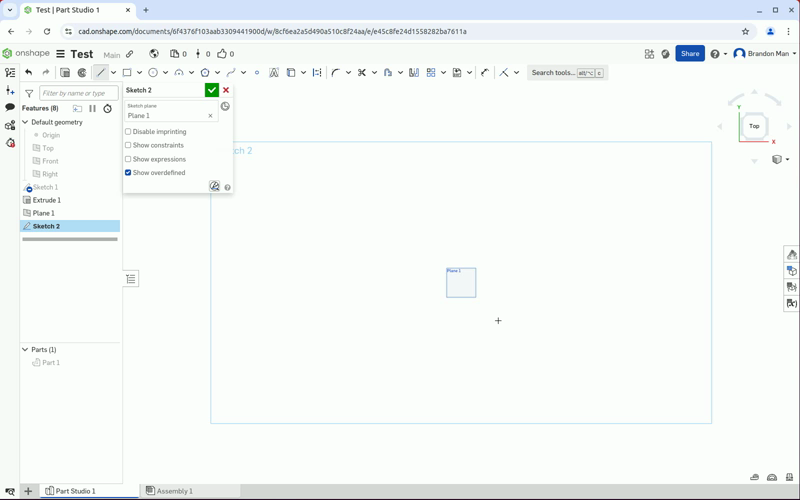
click(498, 320)
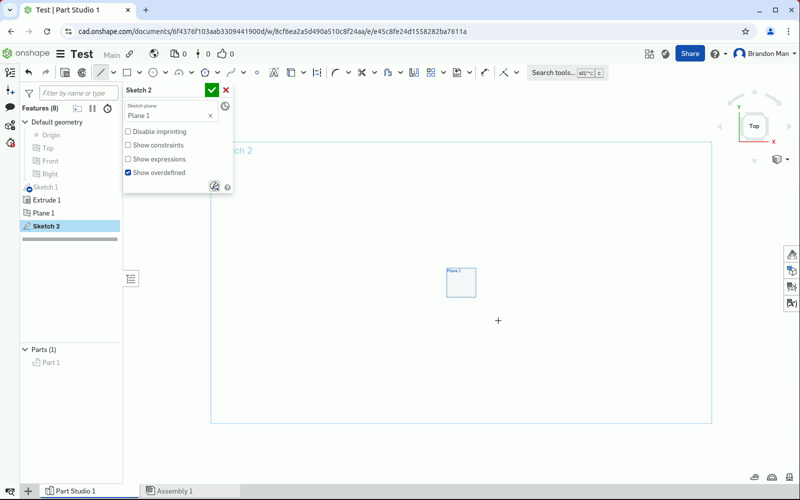
key_up(shift)
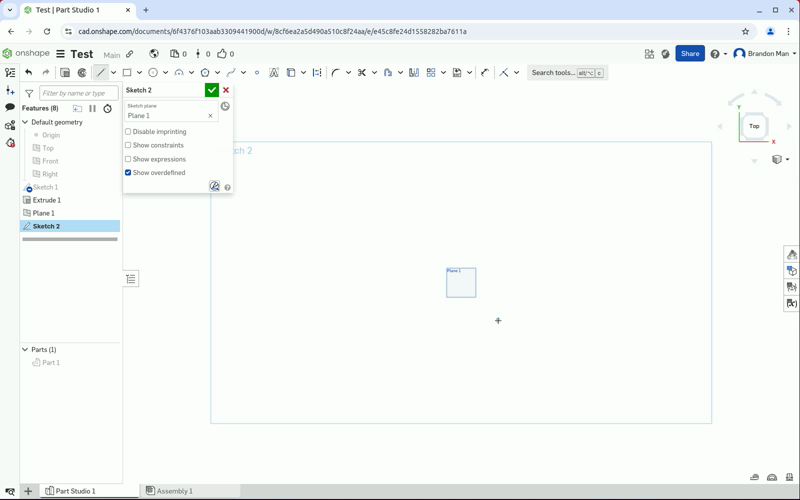
key_down(shift)
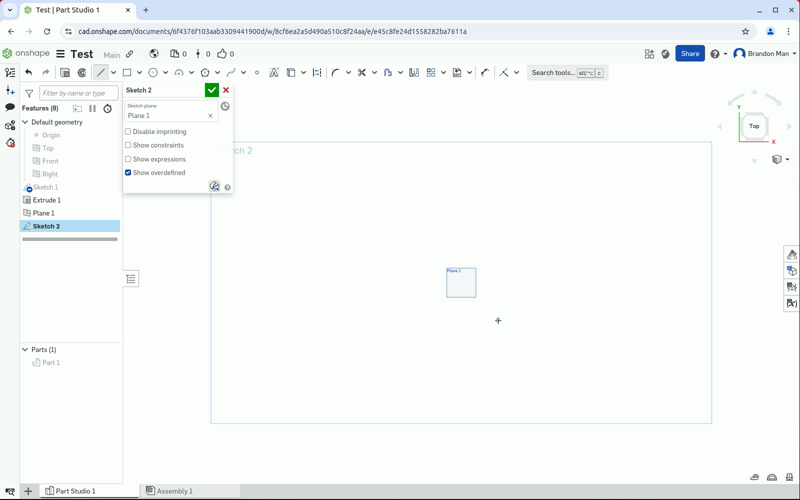
mouse_move(528, 320)
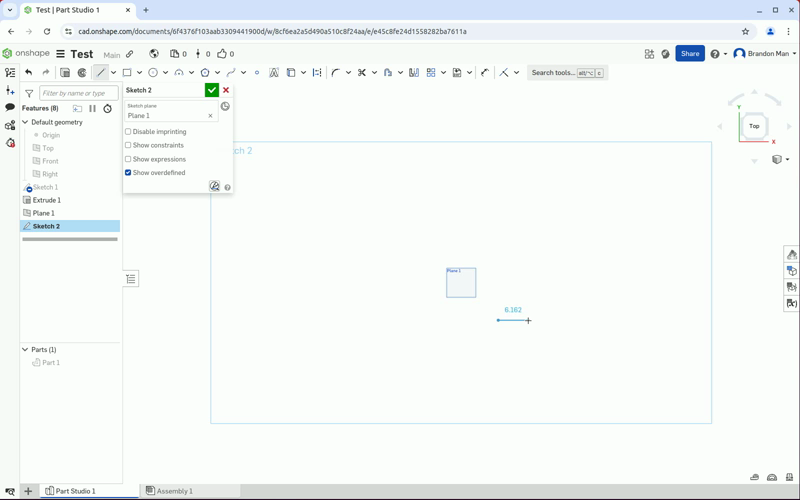
mouse_move(536, 320)
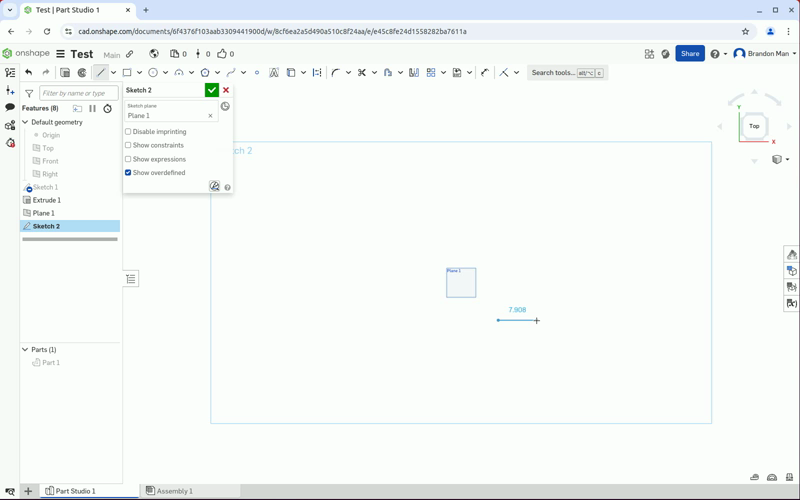
click(536, 320)
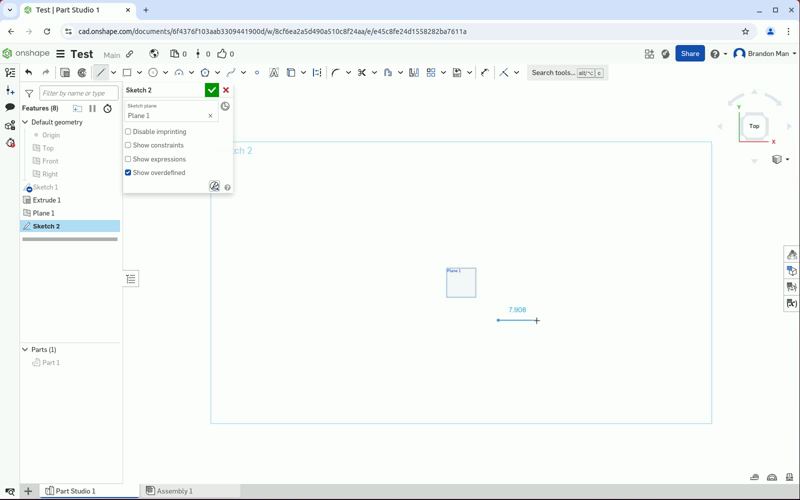
key_up(shift)
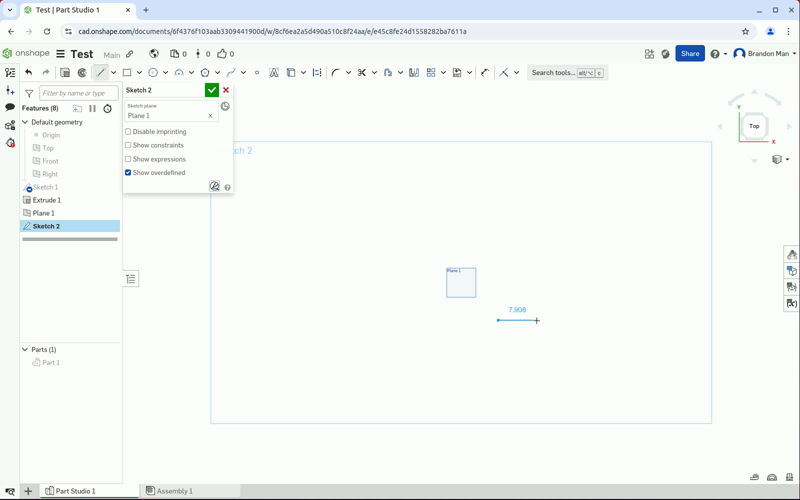
key_down(shift)
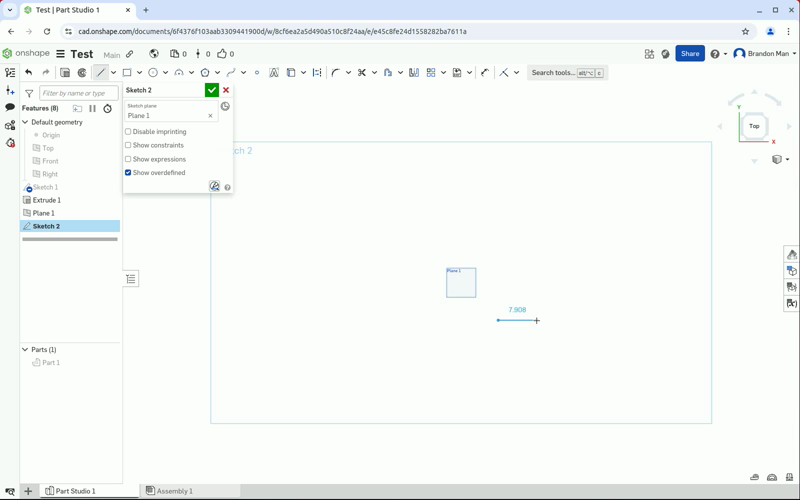
mouse_move(566, 320)
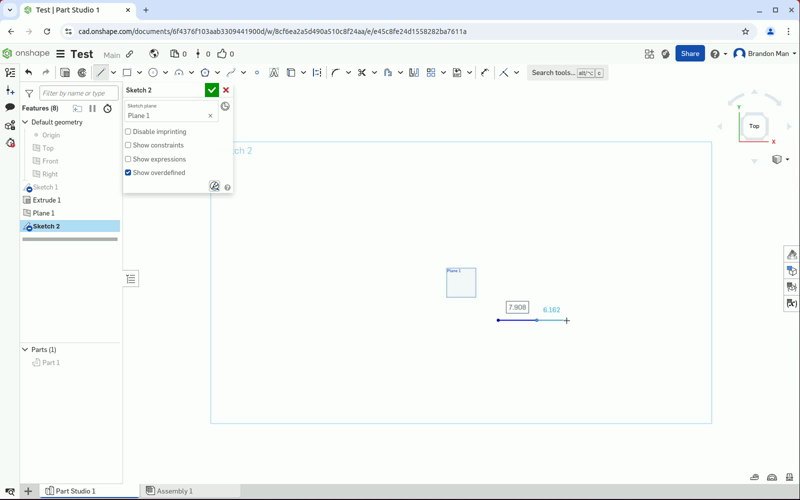
mouse_move(536, 282)
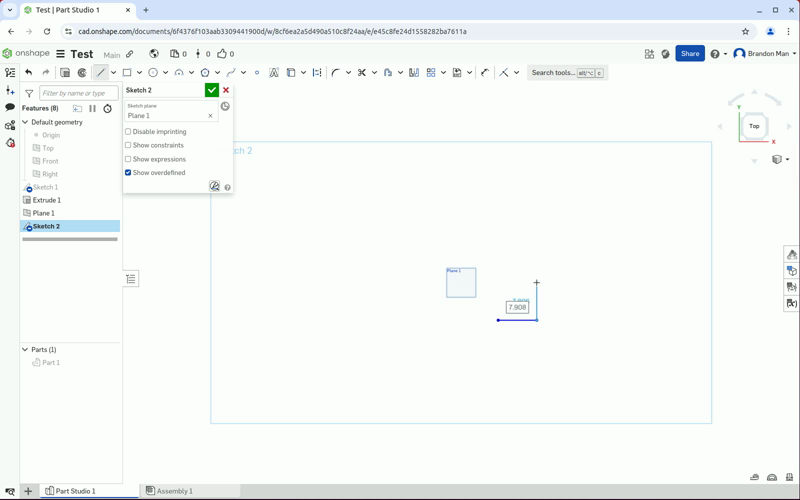
click(536, 282)
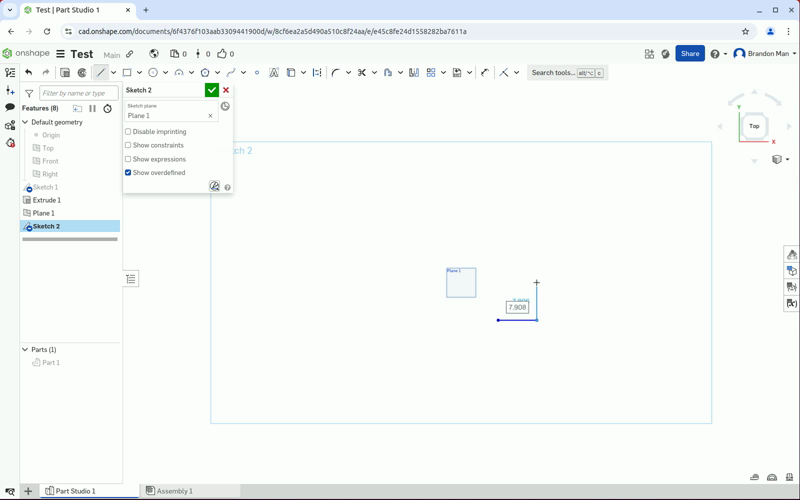
key_up(shift)
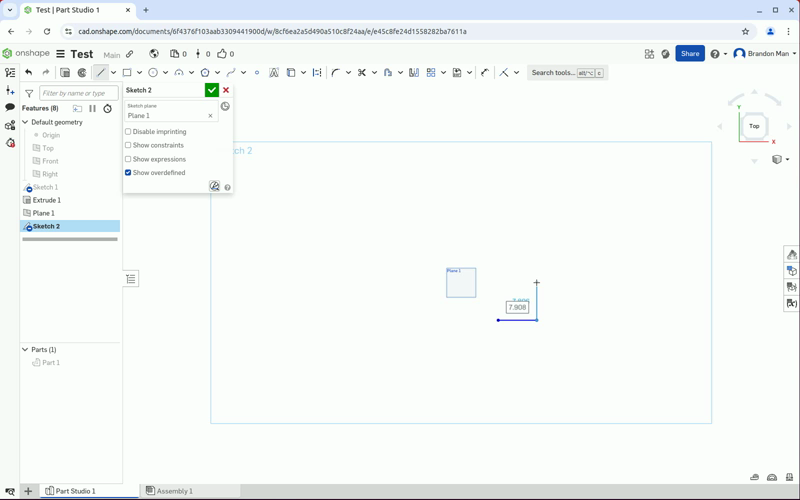
key_down(shift)
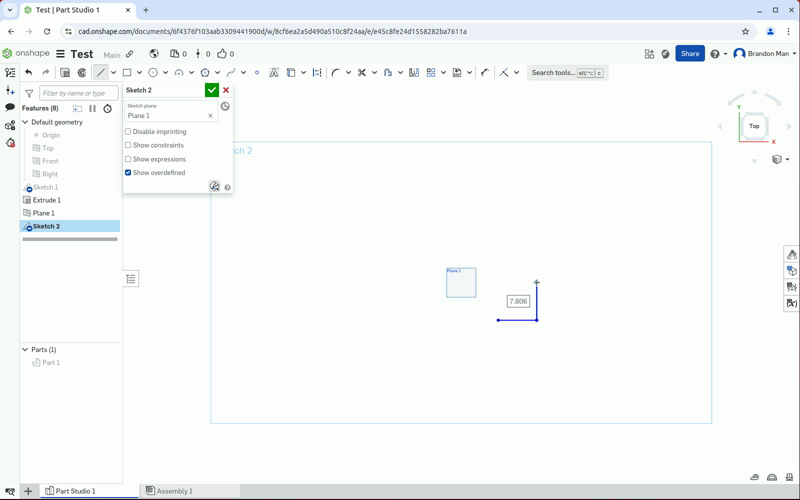
mouse_move(566, 282)
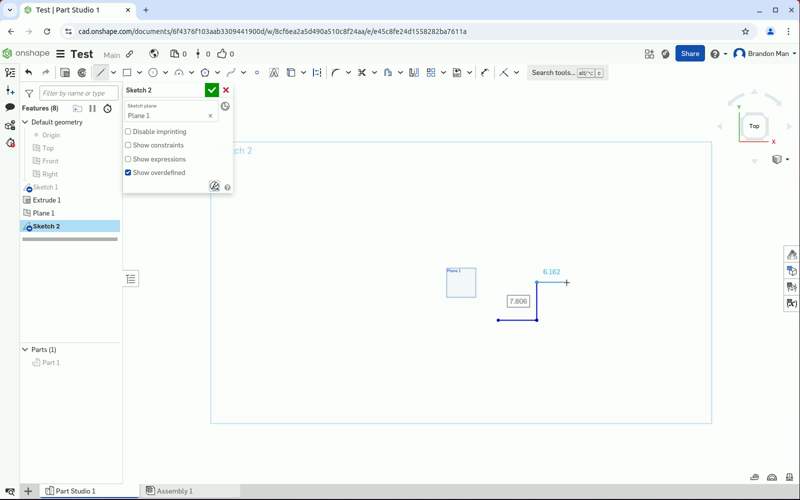
mouse_move(498, 282)
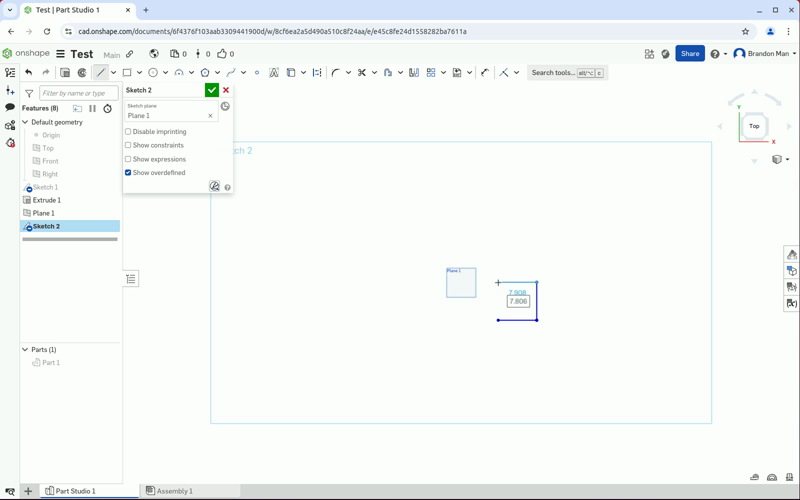
click(498, 282)
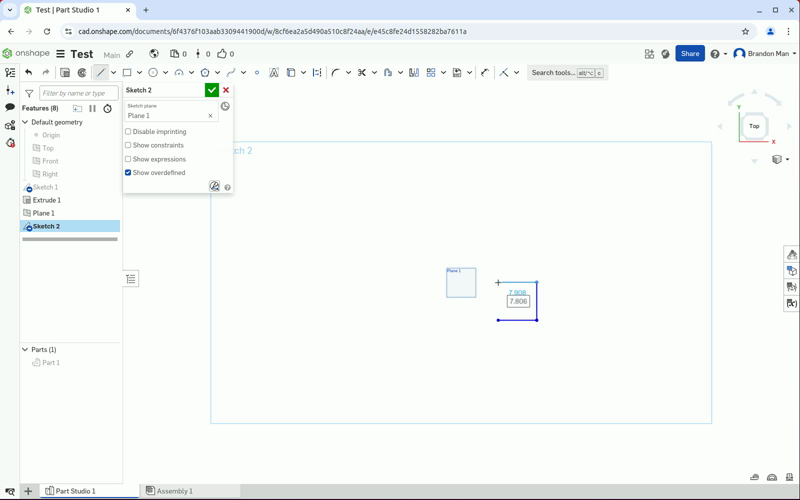
key_up(shift)
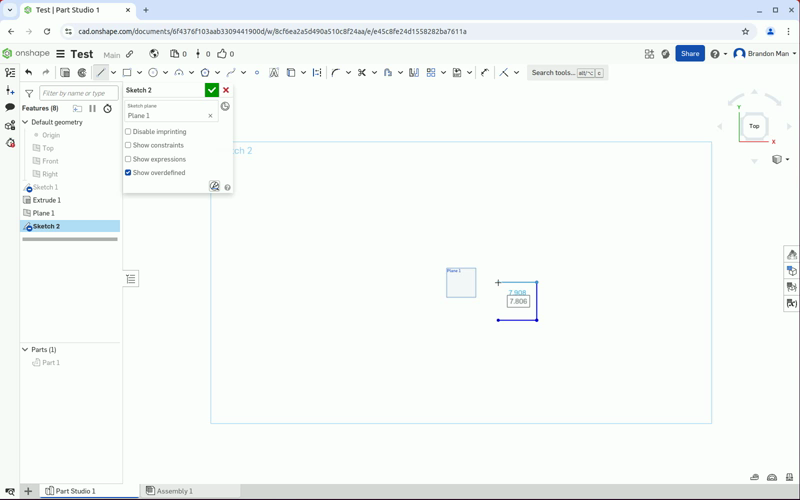
mouse_move(528, 282)
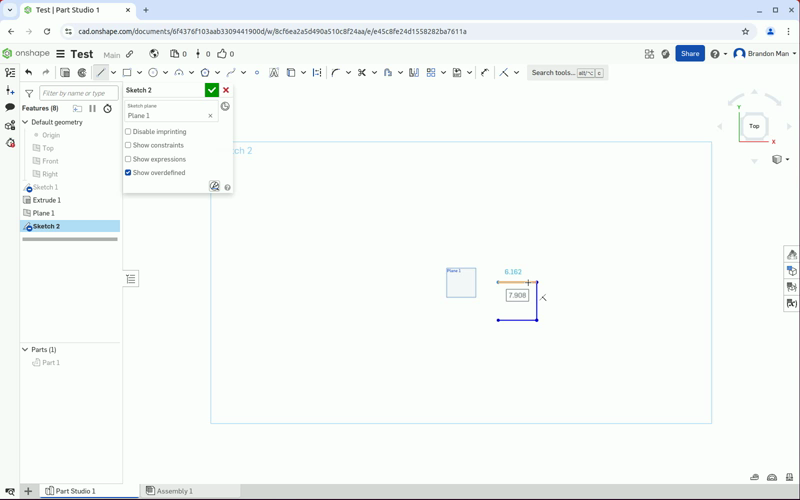
key_down(shift)
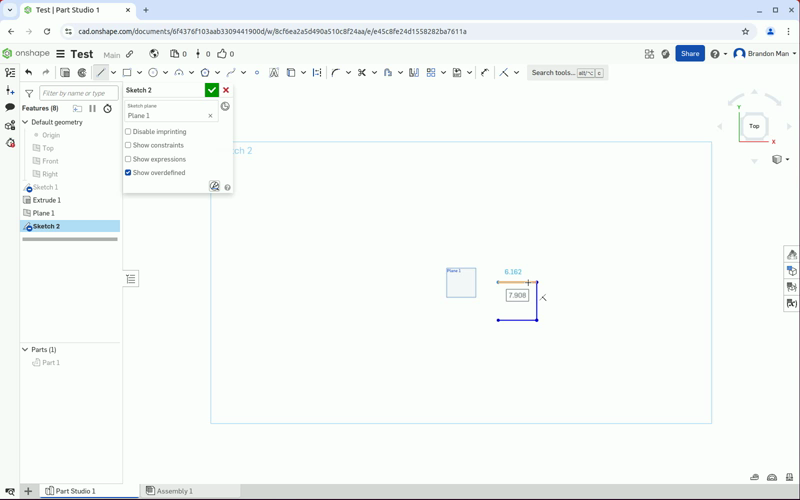
mouse_move(498, 320)
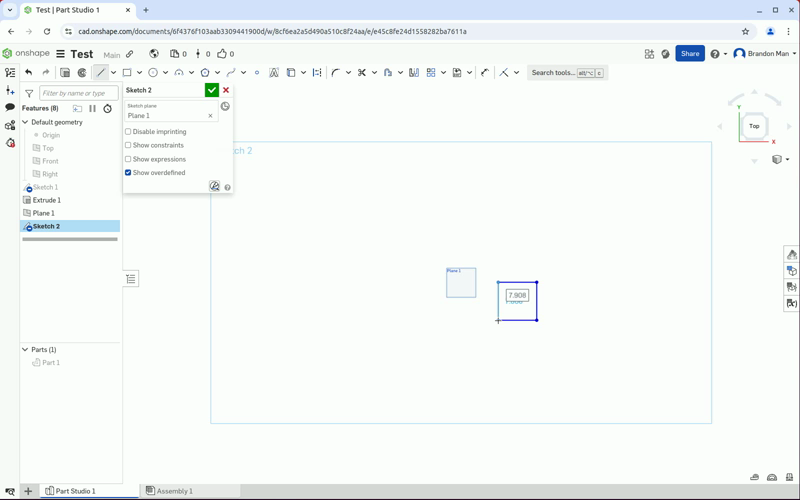
key_up(shift)
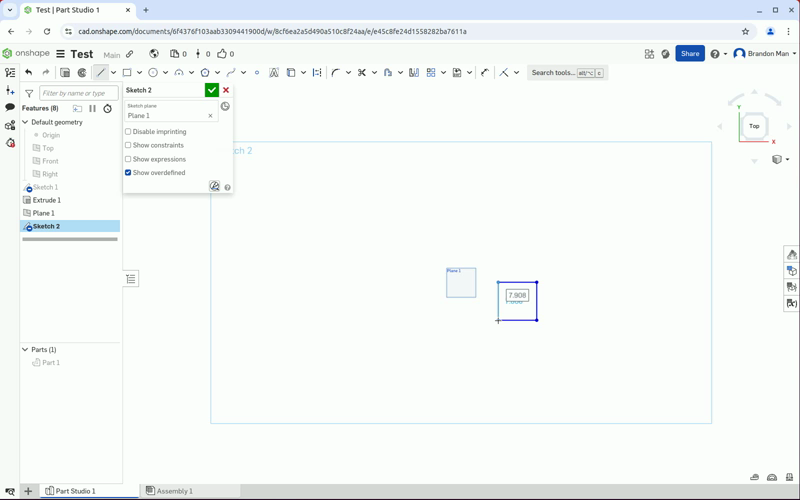
click(498, 320)
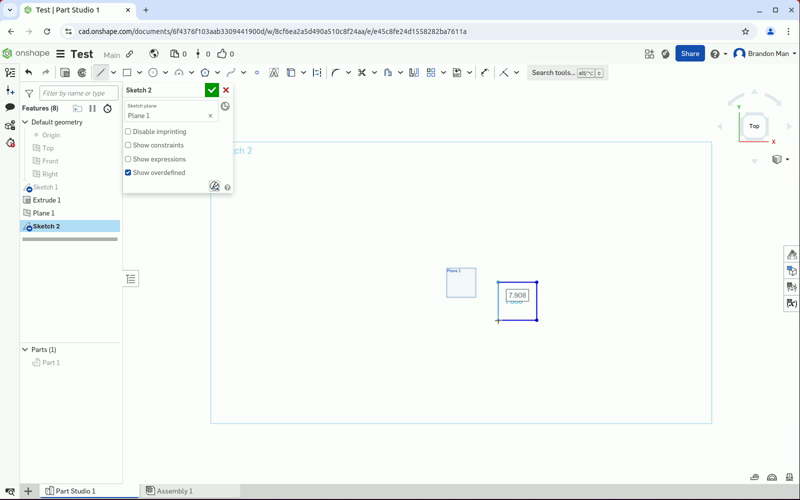
key(esc)
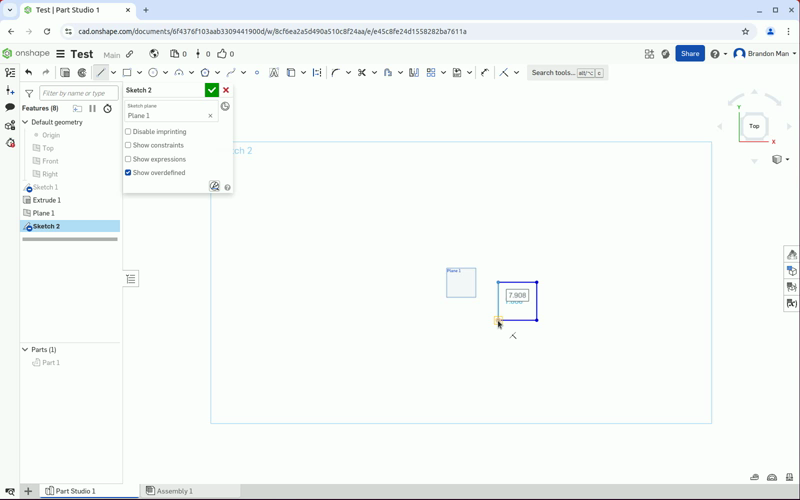
mouse_move(514, 305)
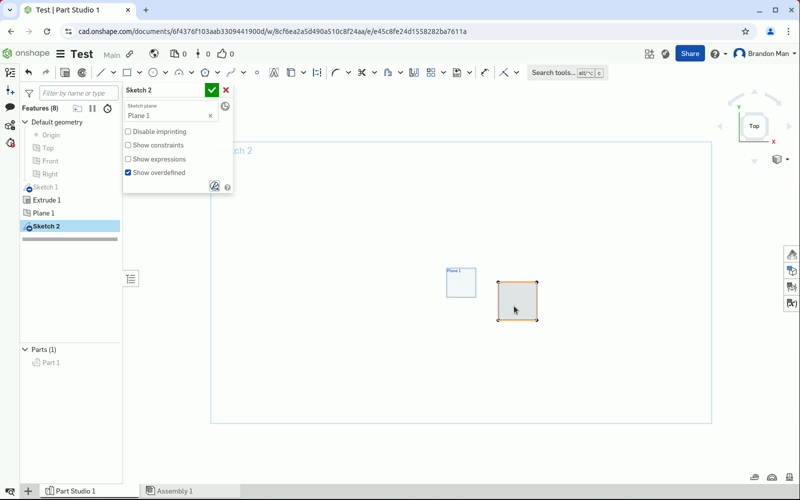
scroll(6)
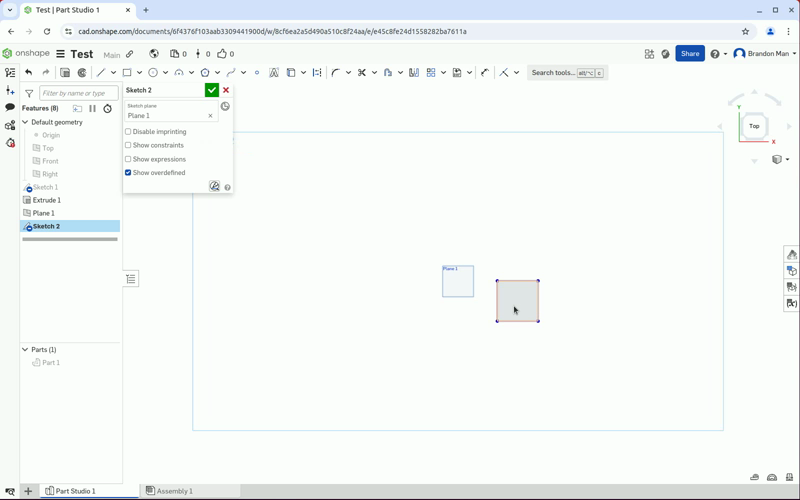
scroll(6)
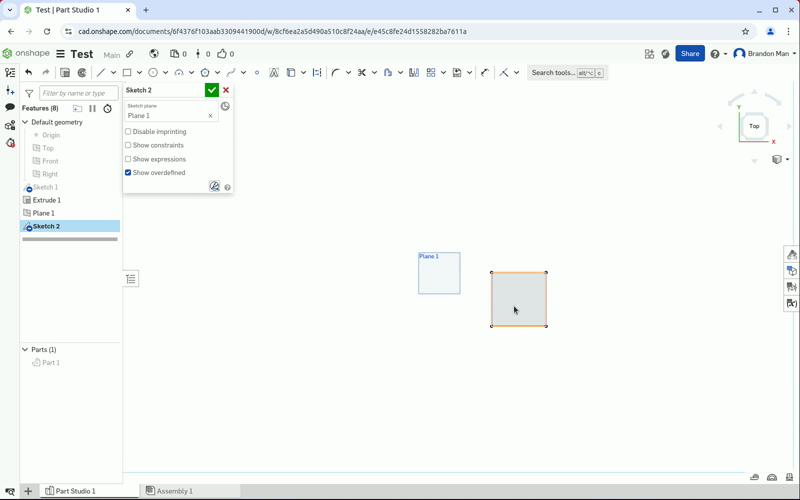
scroll(6)
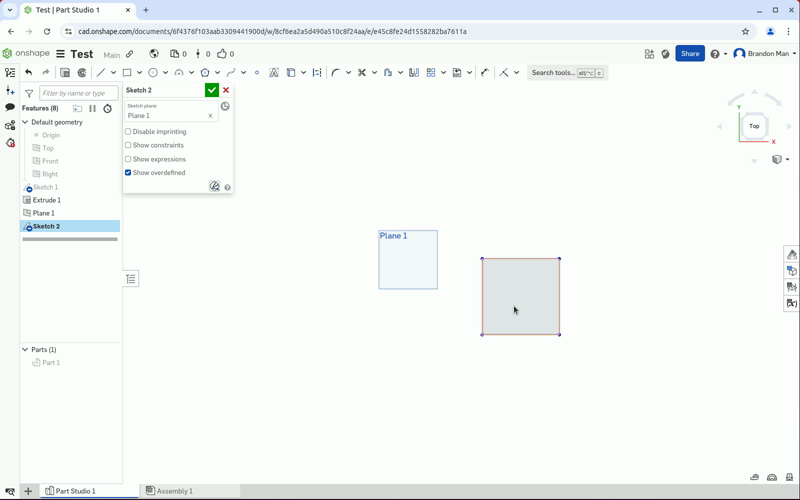
scroll(6)
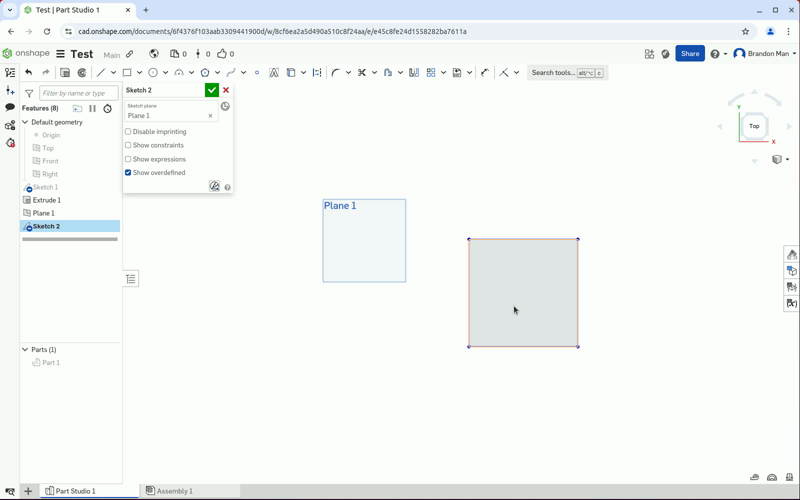
scroll(6)
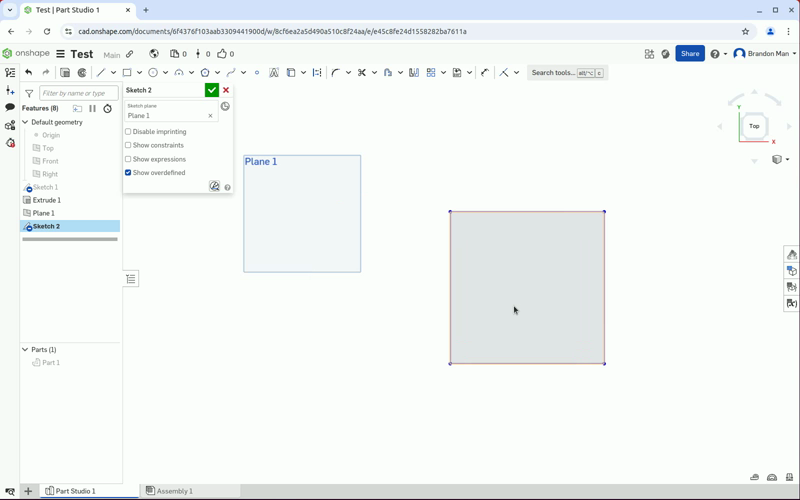
scroll(6)
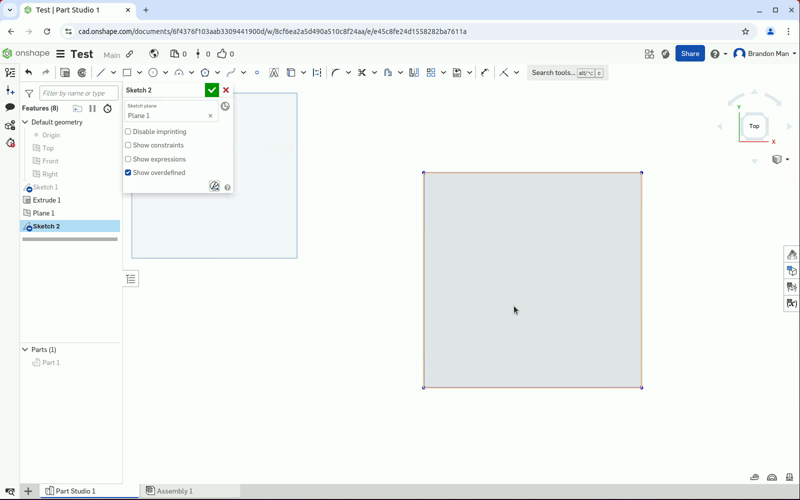
scroll(6)
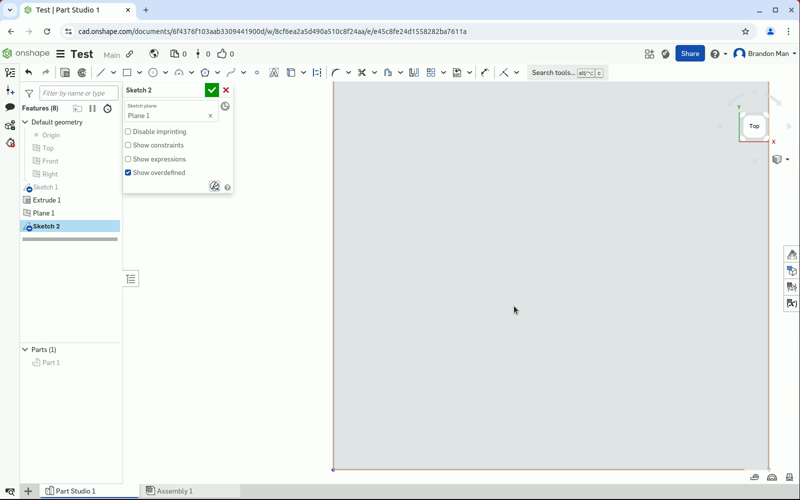
click(514, 305)
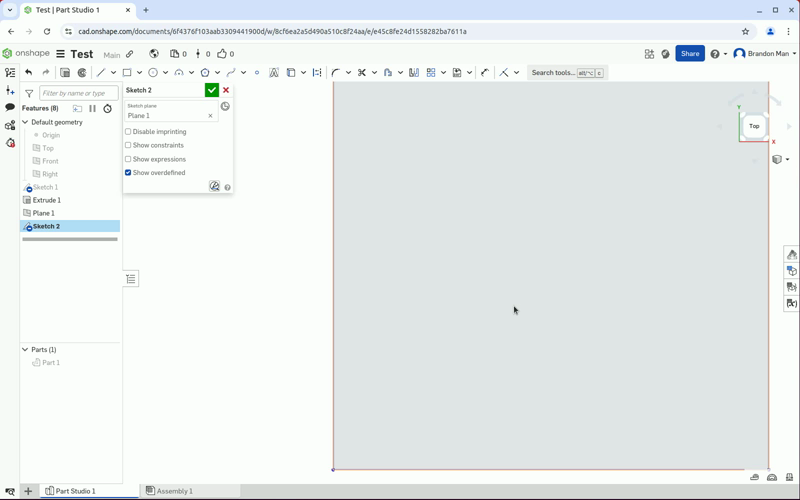
scroll(-6)
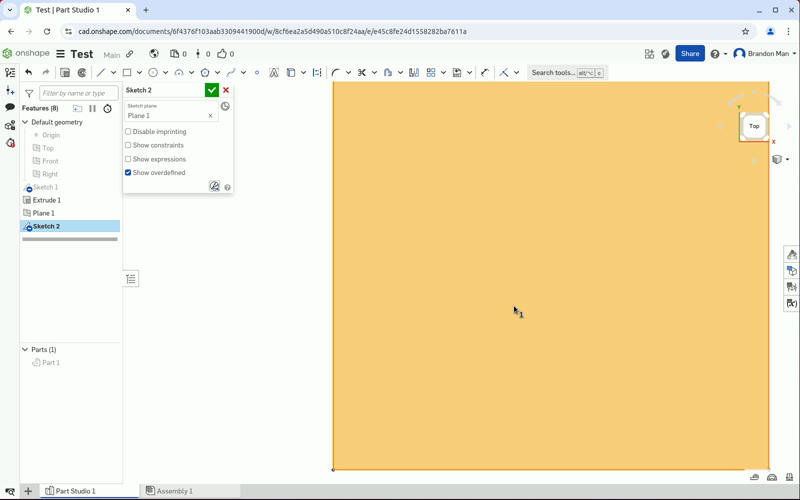
scroll(-6)
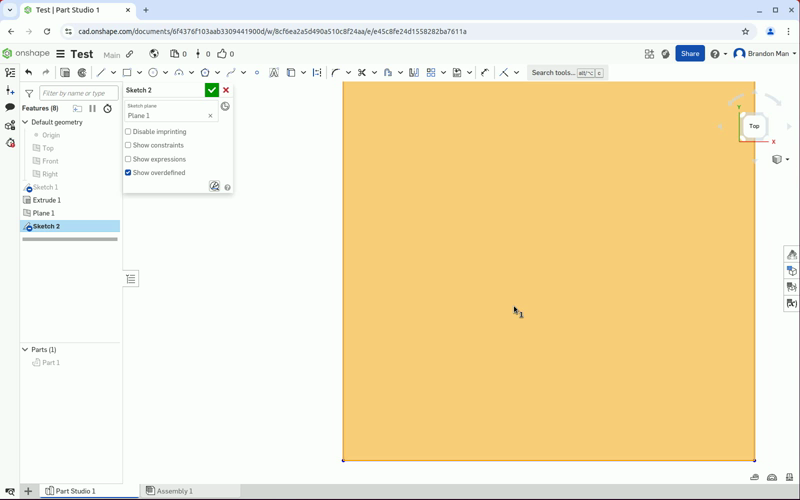
scroll(-6)
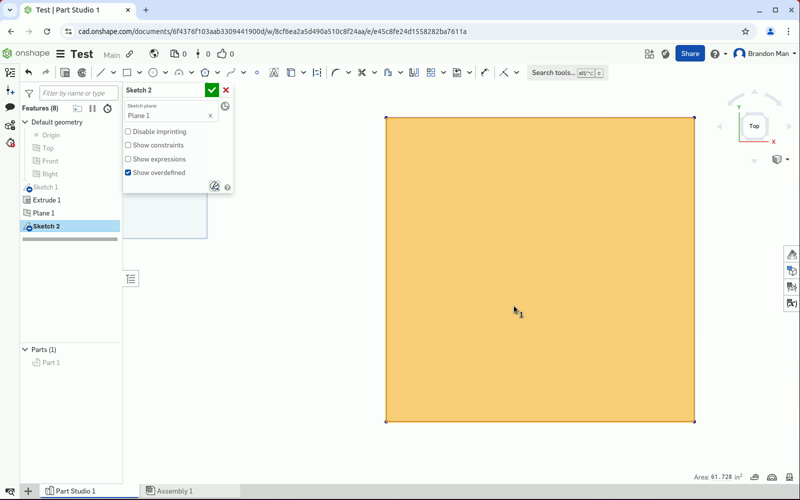
scroll(-6)
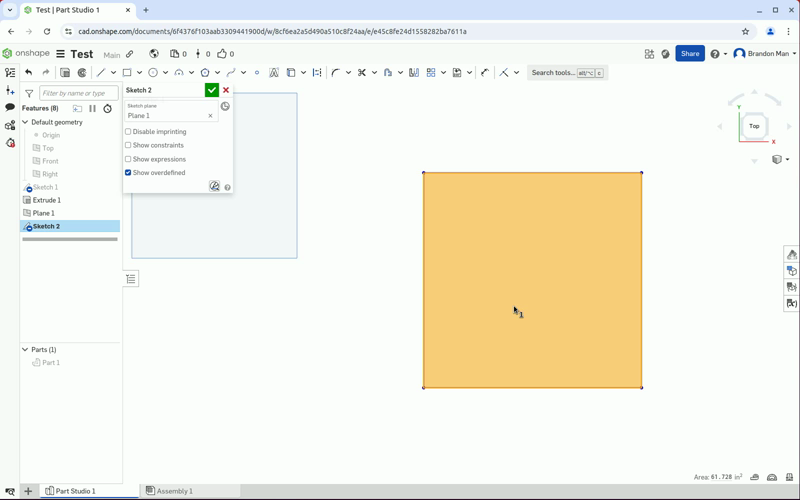
scroll(-6)
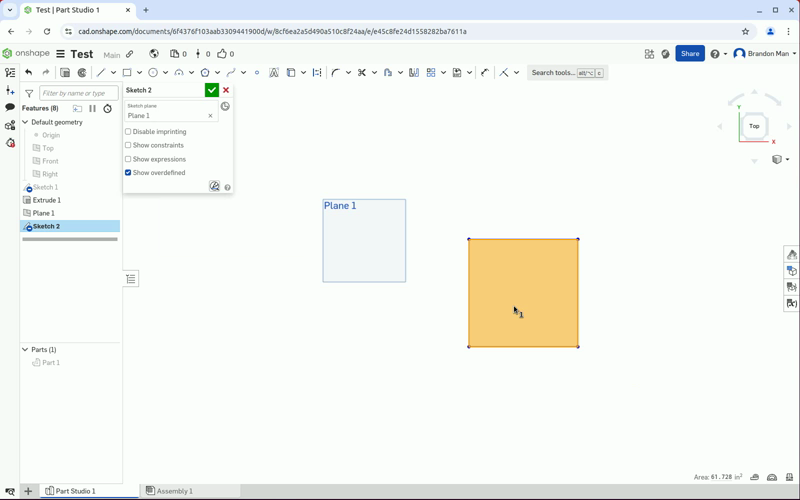
scroll(-6)
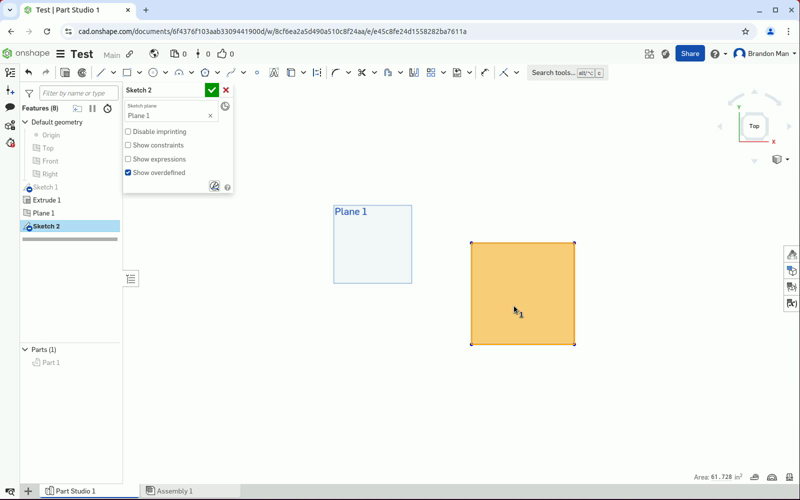
scroll(-6)
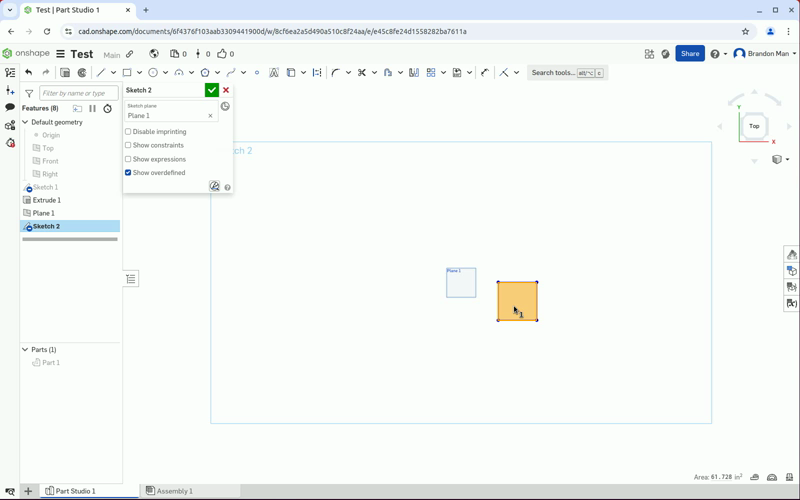
mouse_move(73, 352)
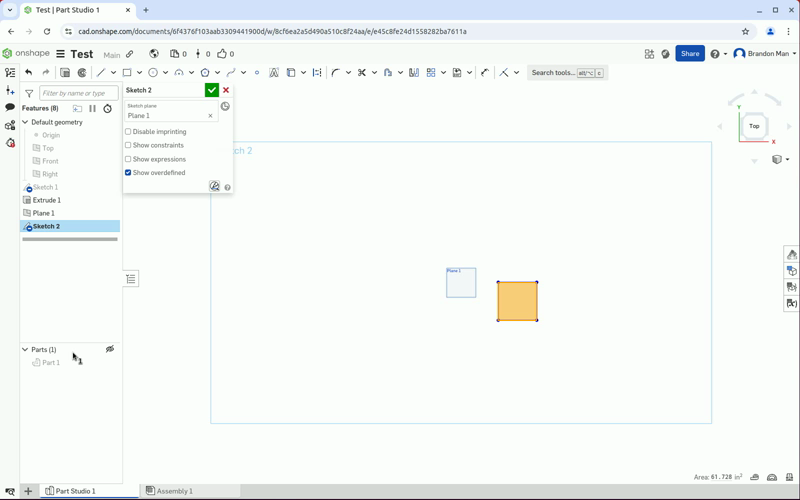
key(shift+y)
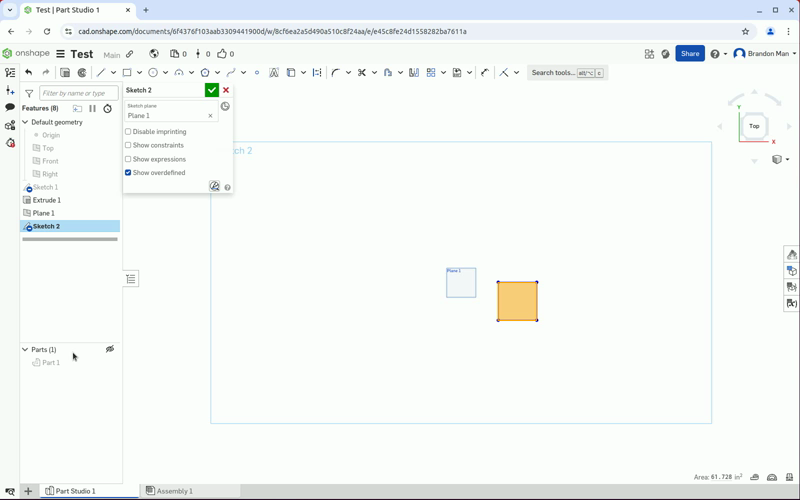
key(shift+e)
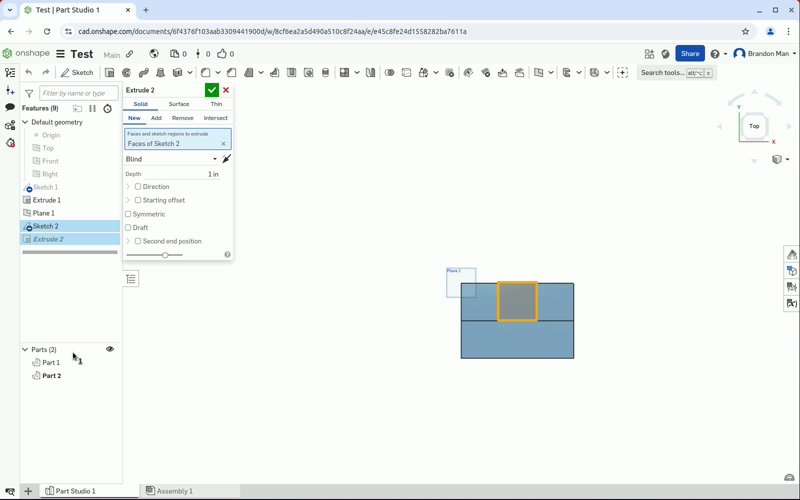
mouse_move(143, 106)
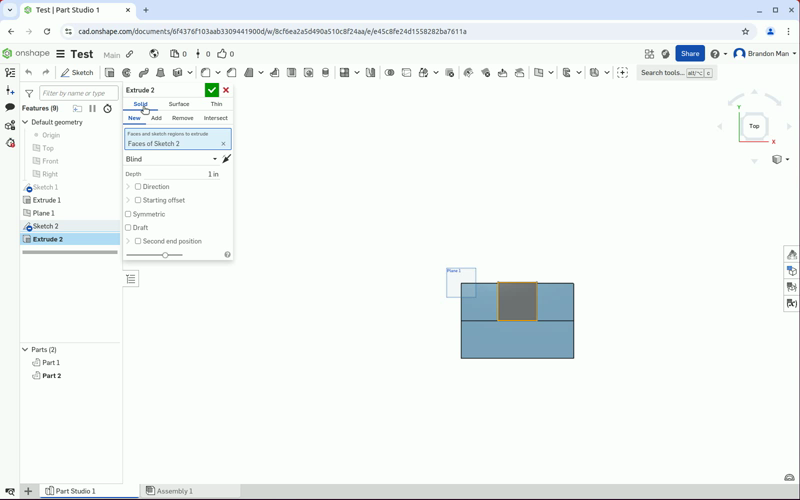
click(143, 106)
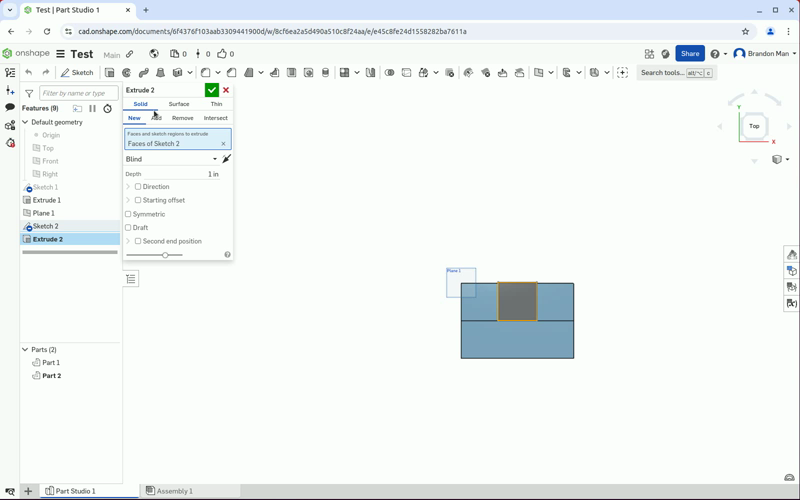
mouse_move(186, 120)
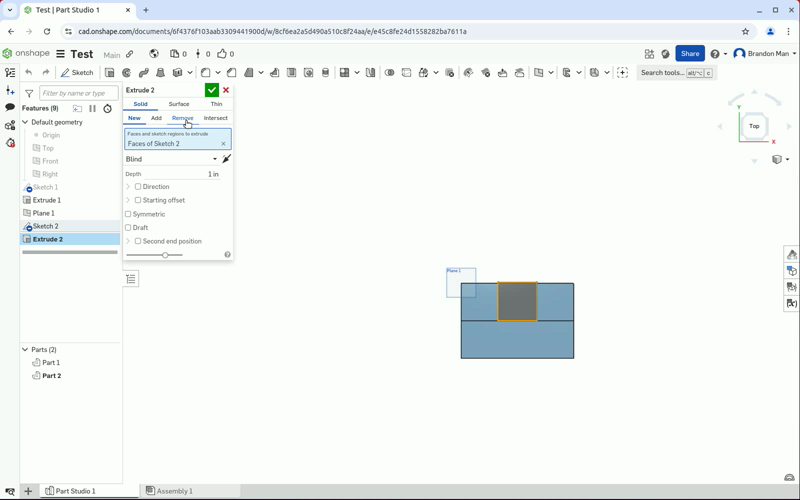
click(186, 120)
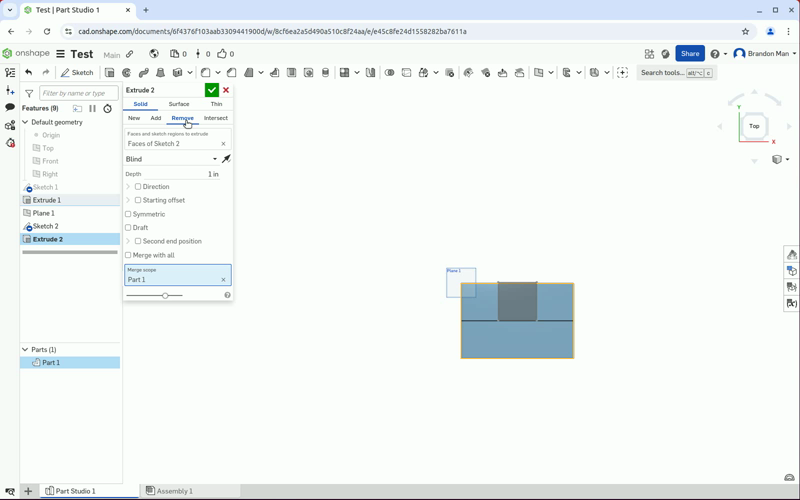
key(tab, 4)
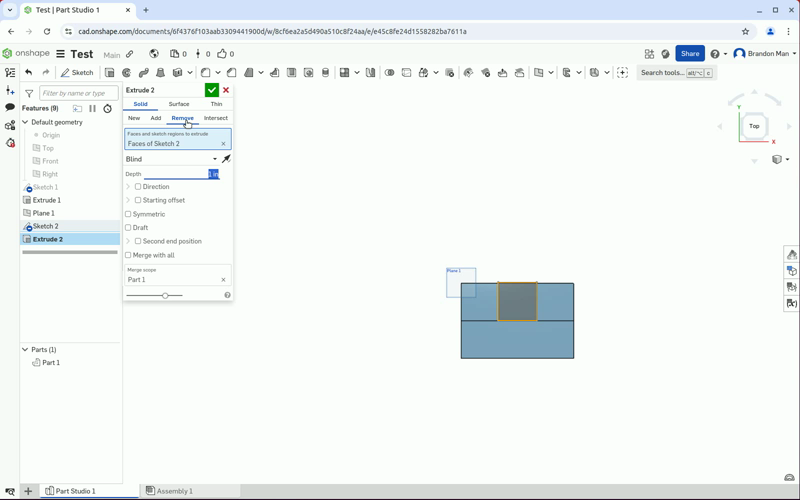
text(3.851)
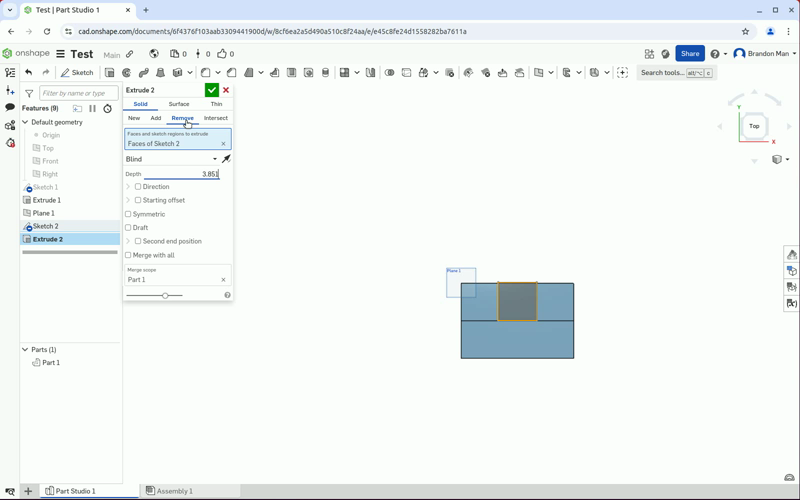
key(tab, 6)
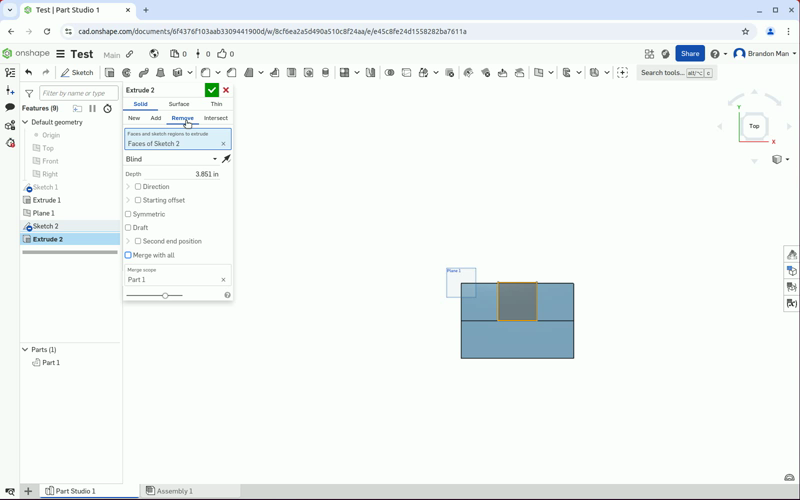
key(space)
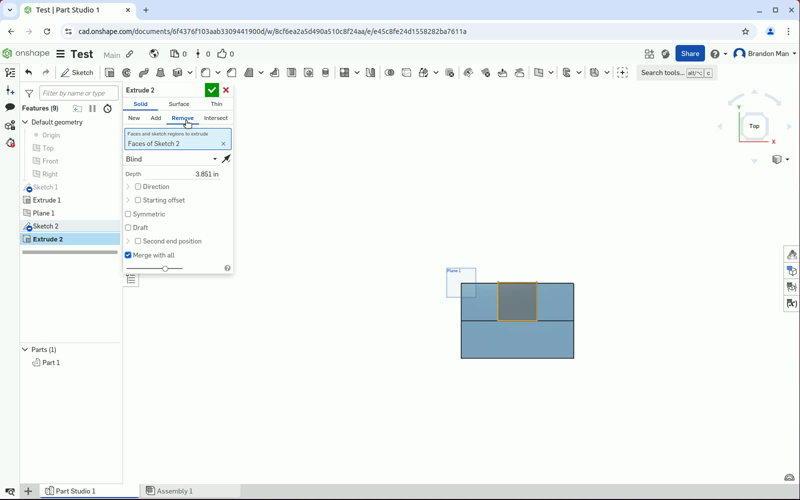
key(enter)
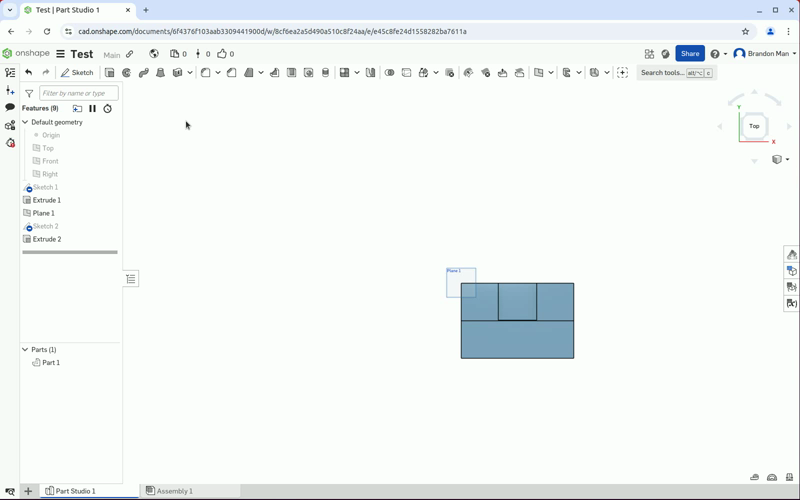
key(shift+h)
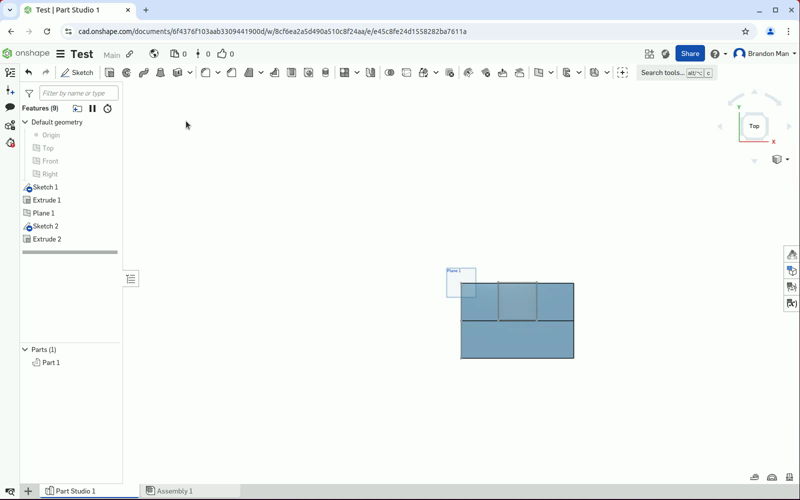
key(shift+h)
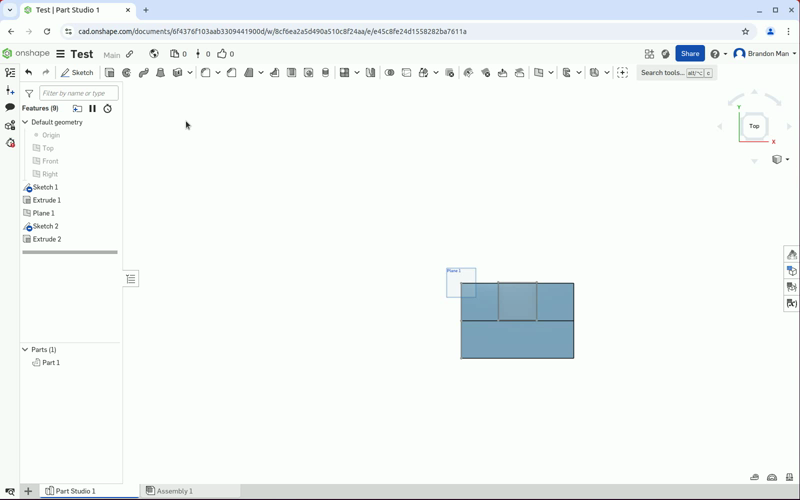
key(shift+7)
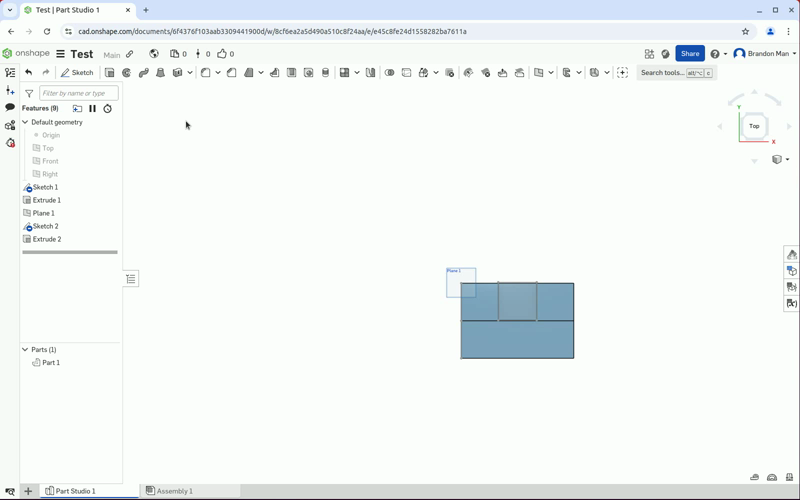
key(up, 3)
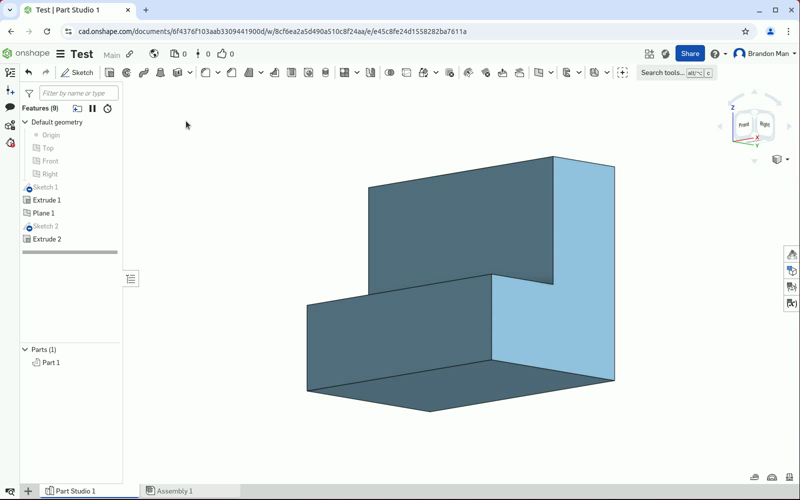
key(left, 3)
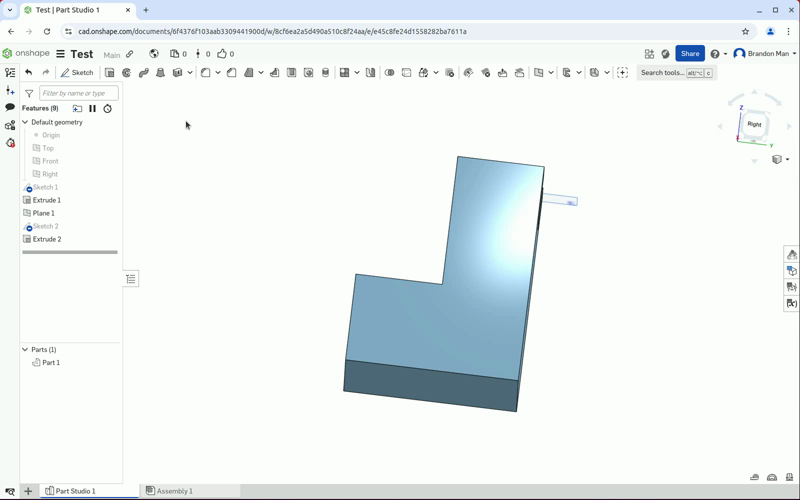
key(right, 3)
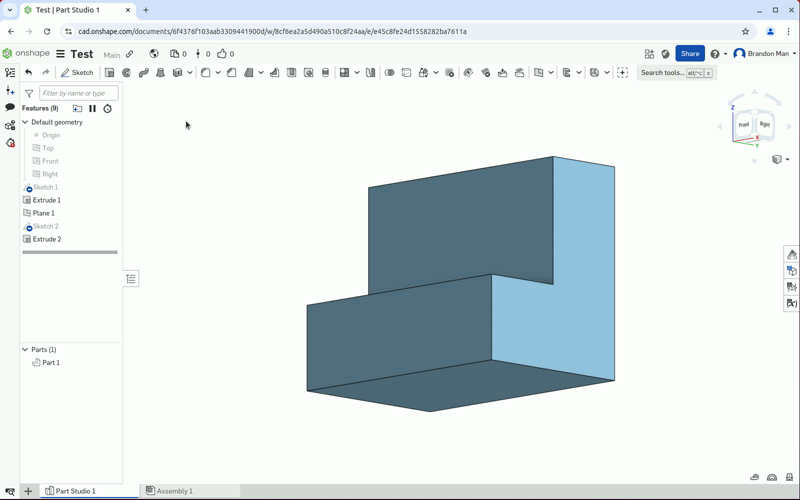
key(down, 3)
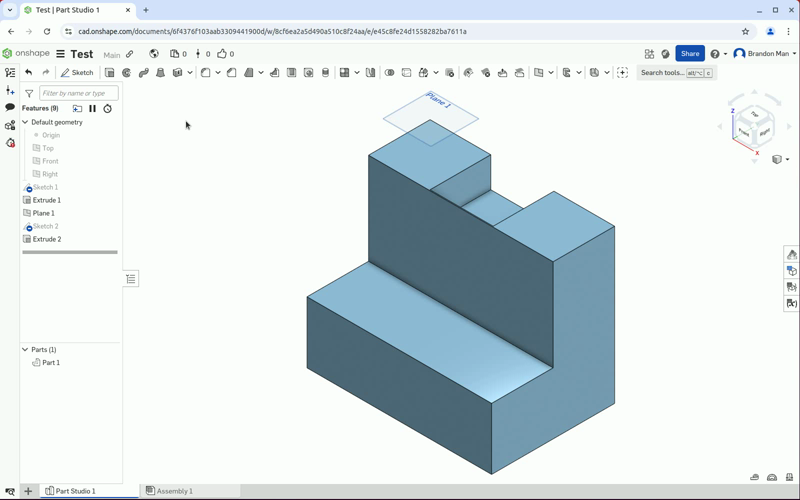
mouse_move(73, 189)
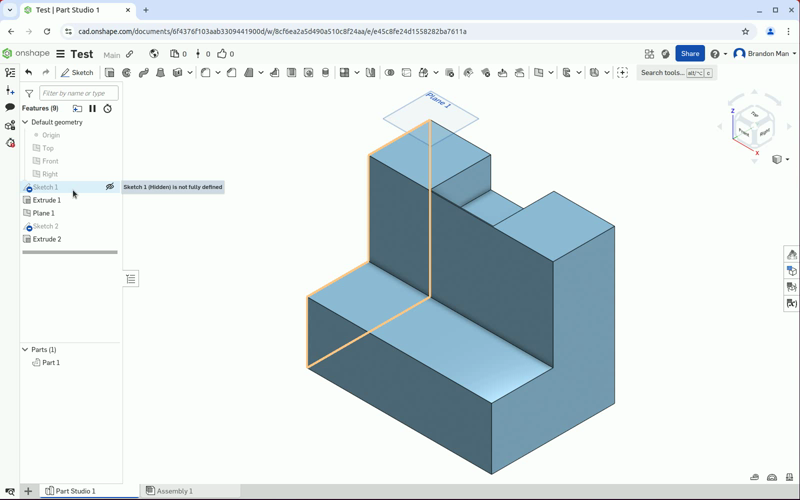
click(73, 189)